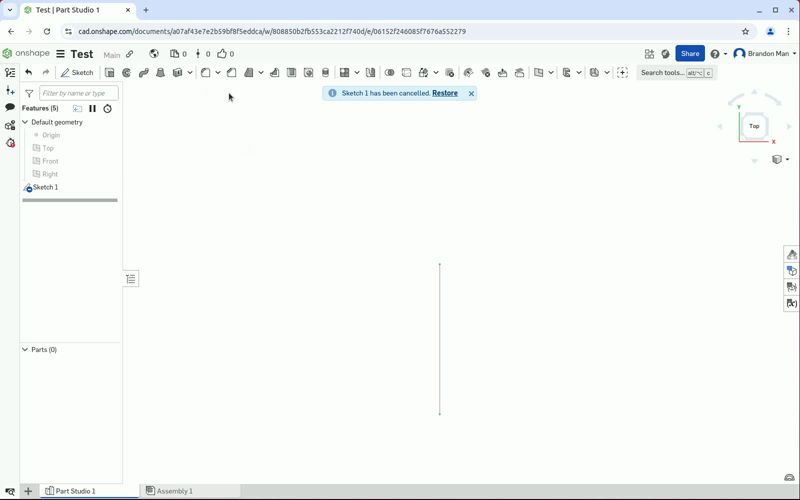
key(shift+h)
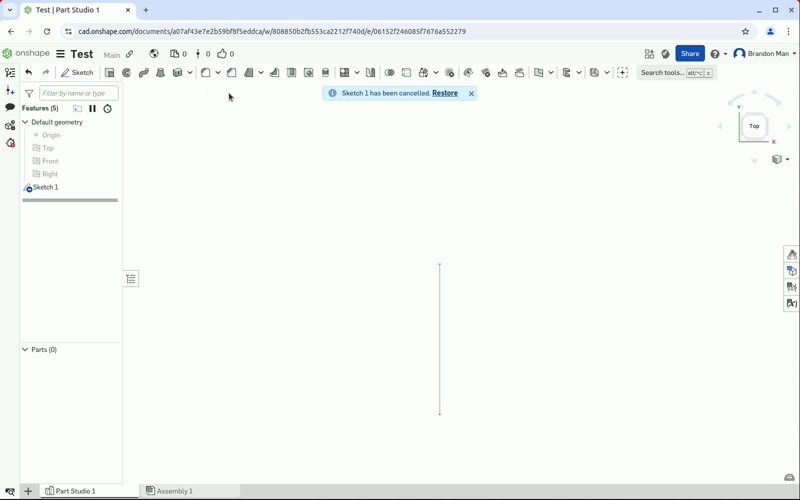
key(shift+s)
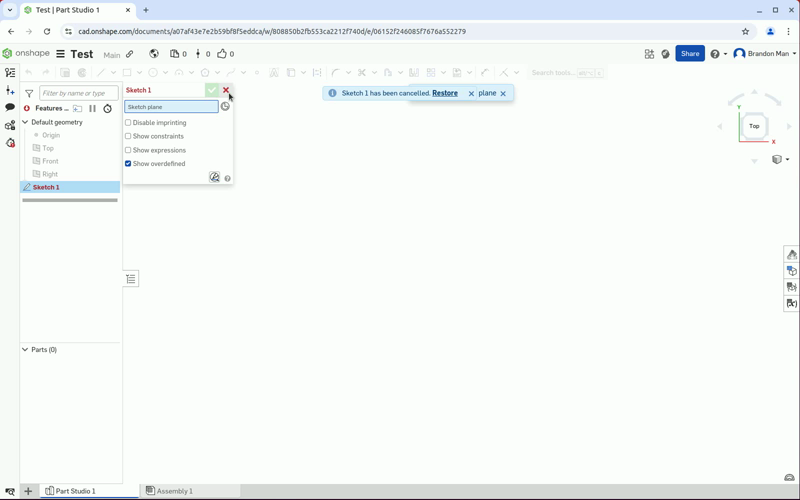
mouse_move(73, 150)
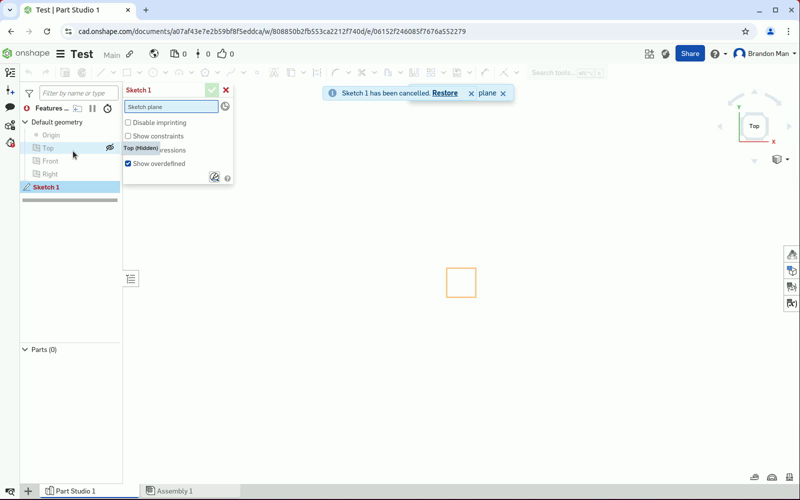
click(73, 150)
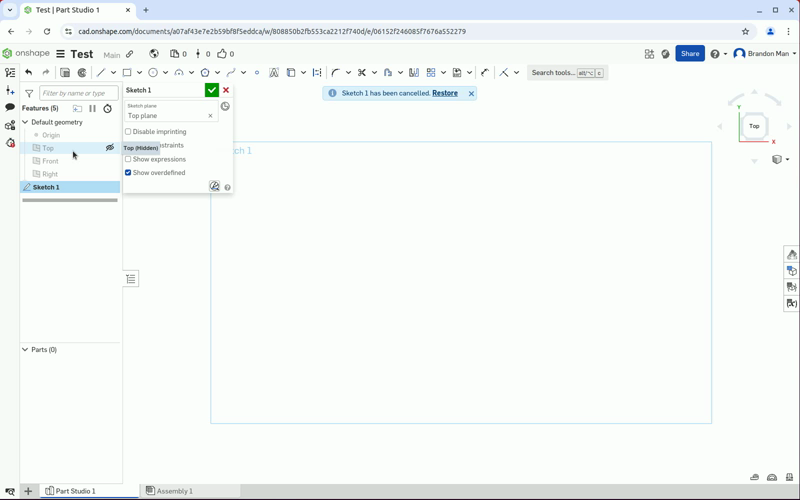
mouse_move(73, 352)
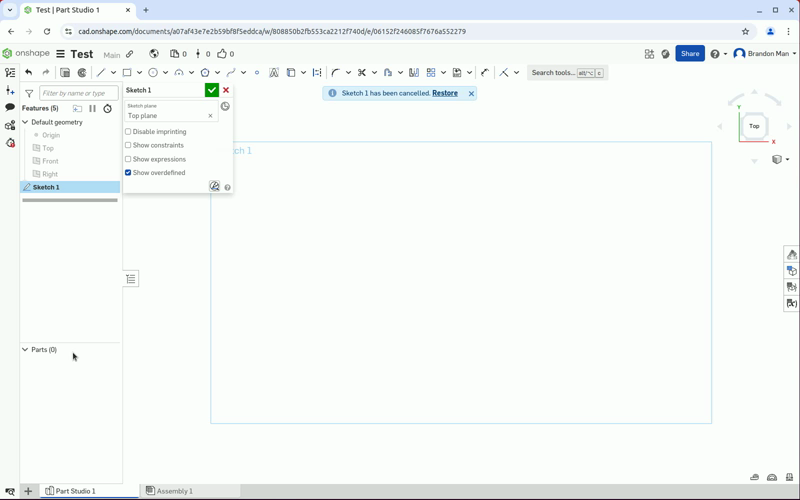
key(y)
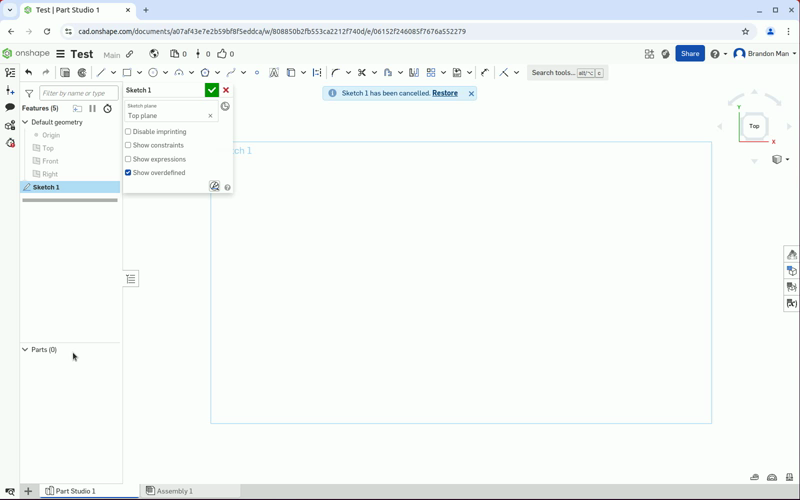
key(l)
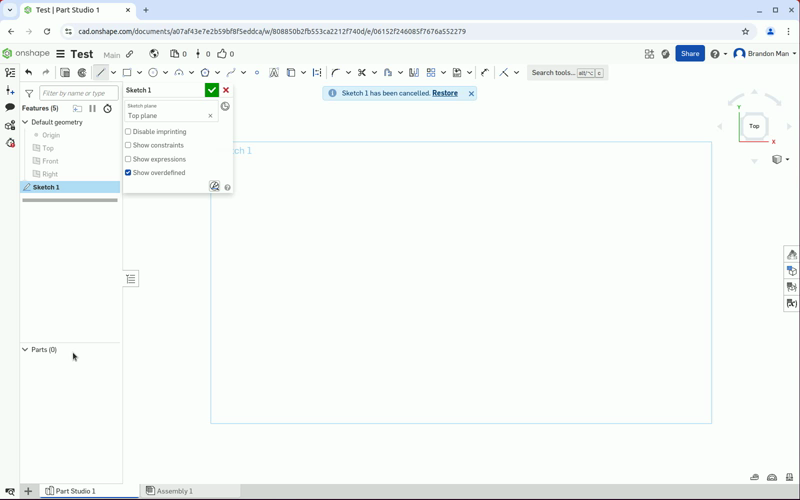
key_down(shift)
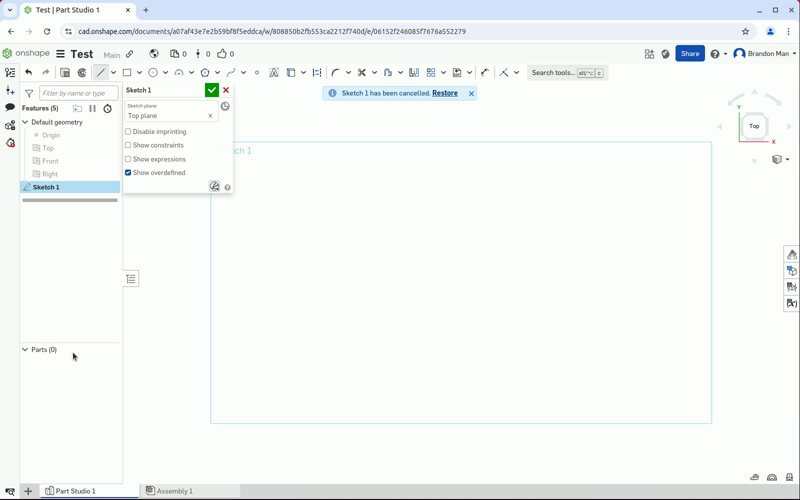
mouse_move(349, 282)
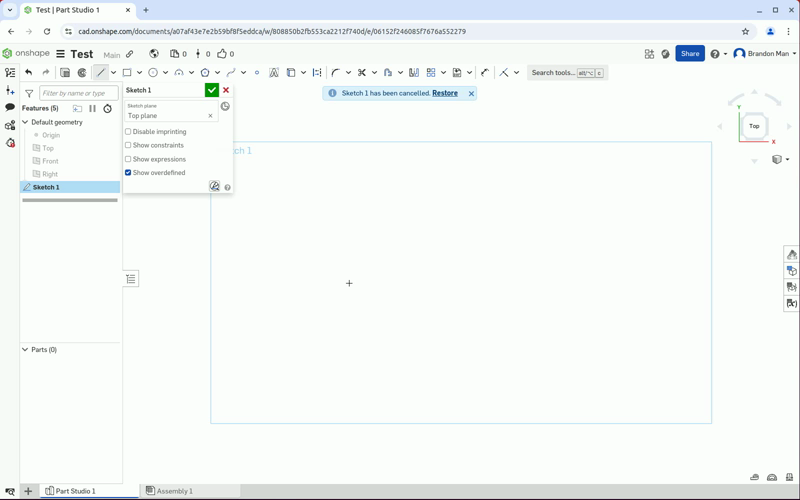
click(349, 282)
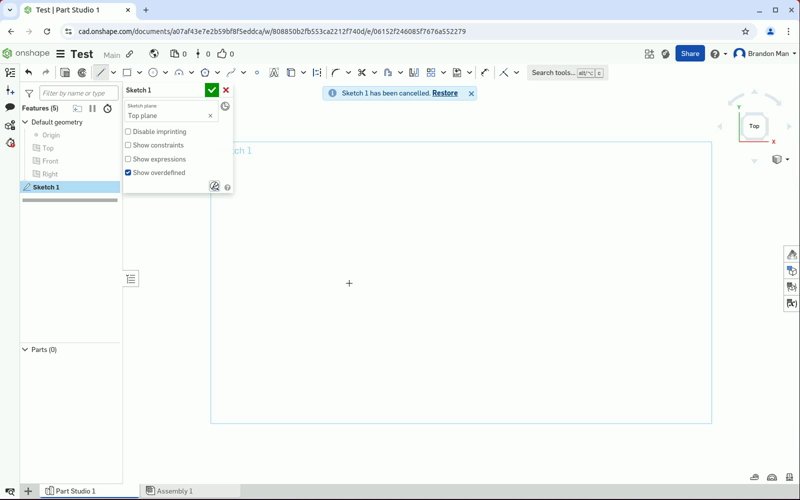
key_up(shift)
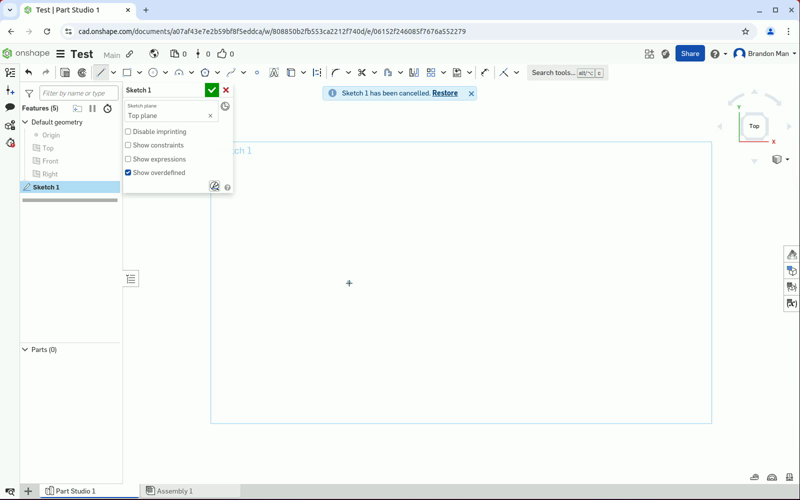
key_down(shift)
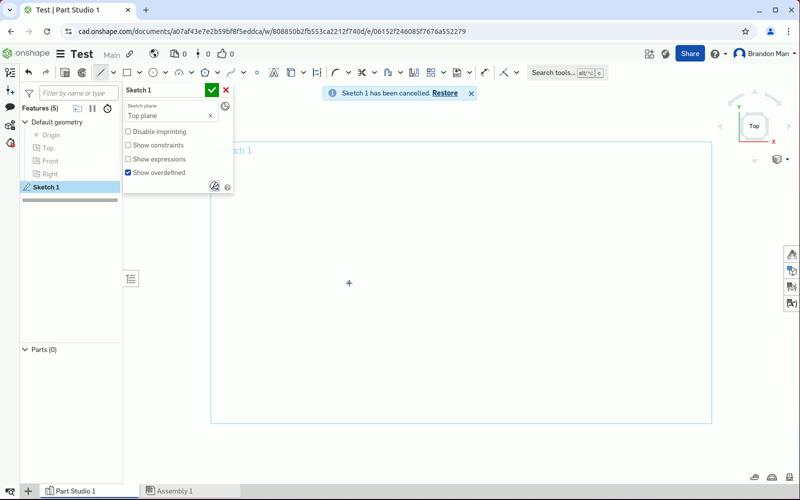
mouse_move(499, 282)
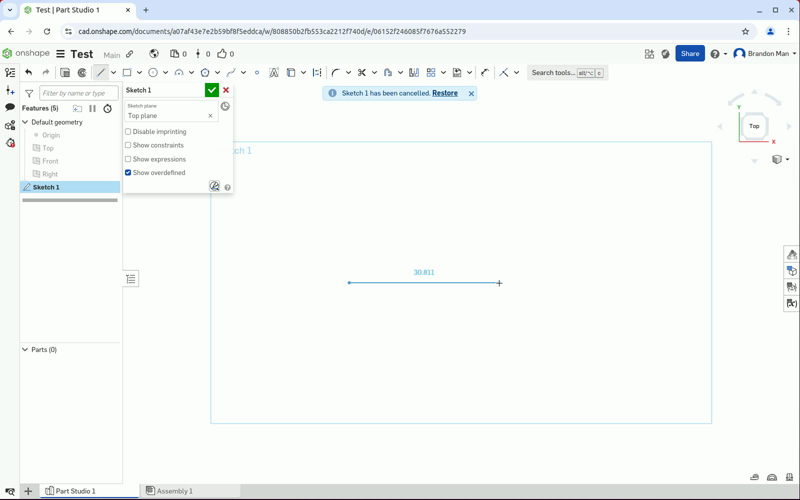
click(499, 282)
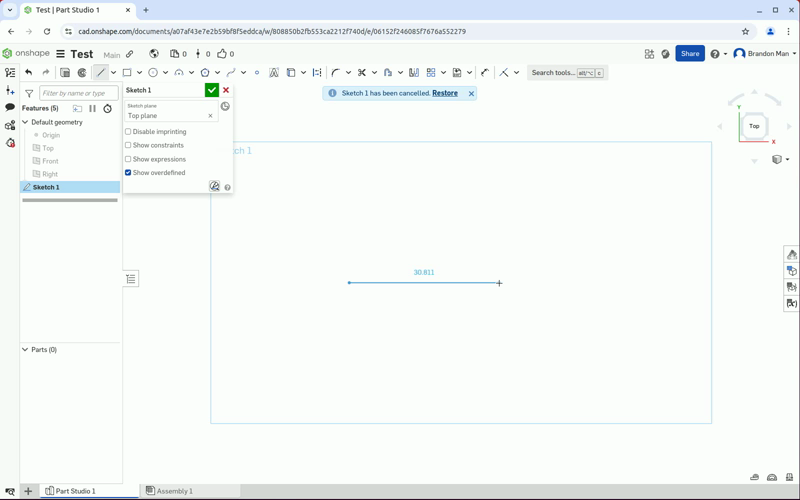
key_up(shift)
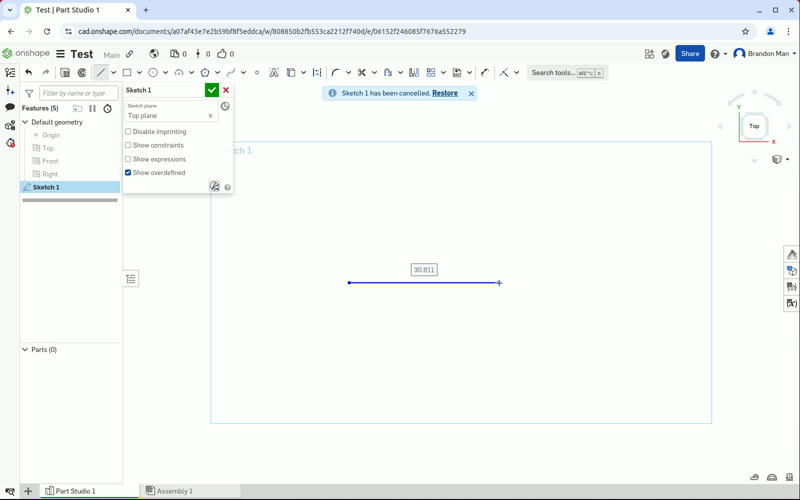
key_down(shift)
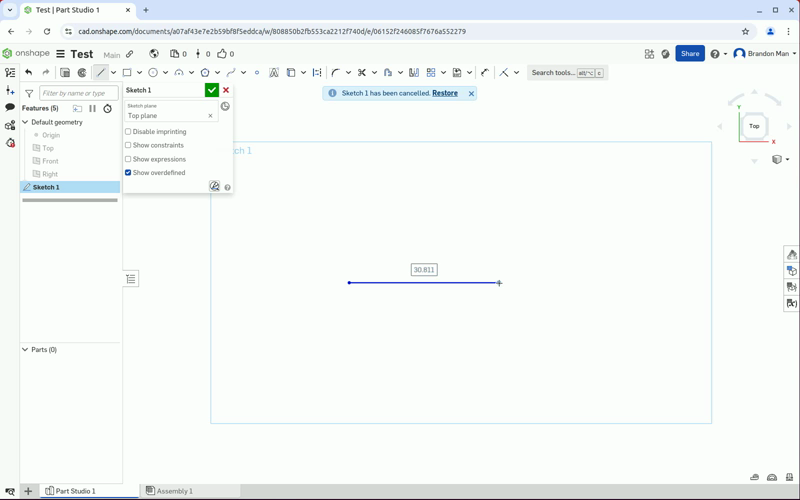
mouse_move(529, 282)
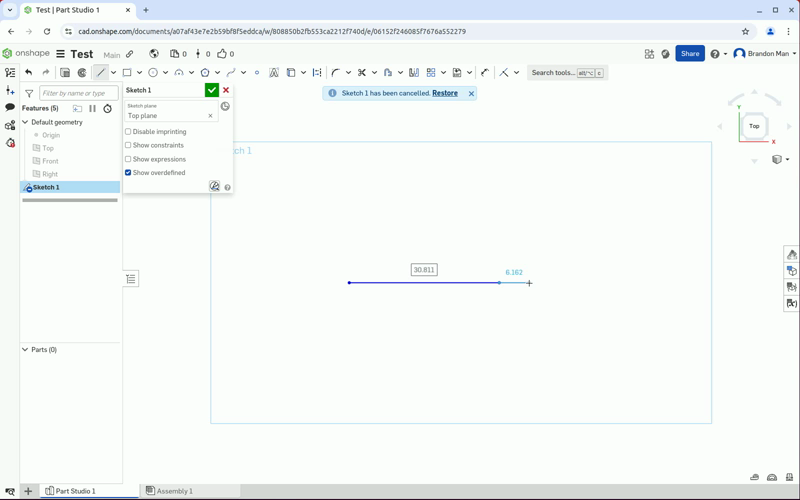
mouse_move(499, 245)
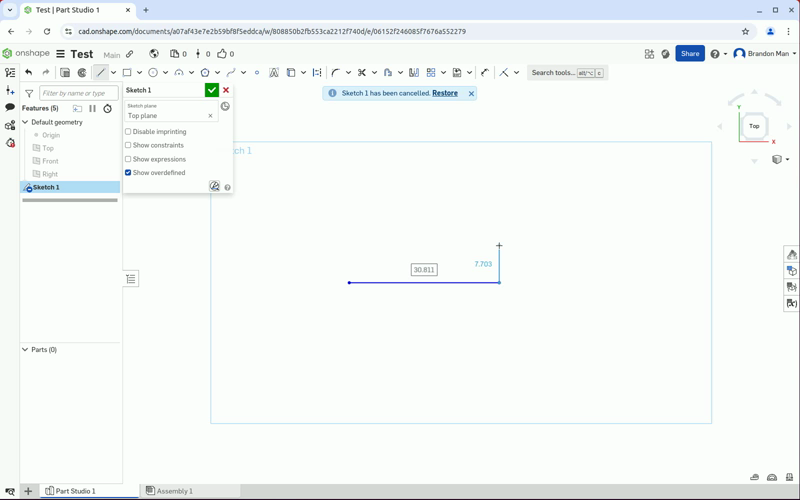
click(499, 245)
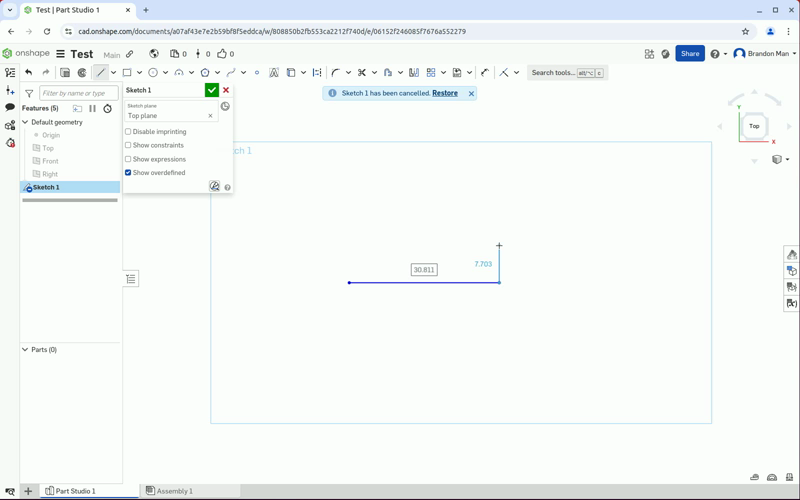
key_up(shift)
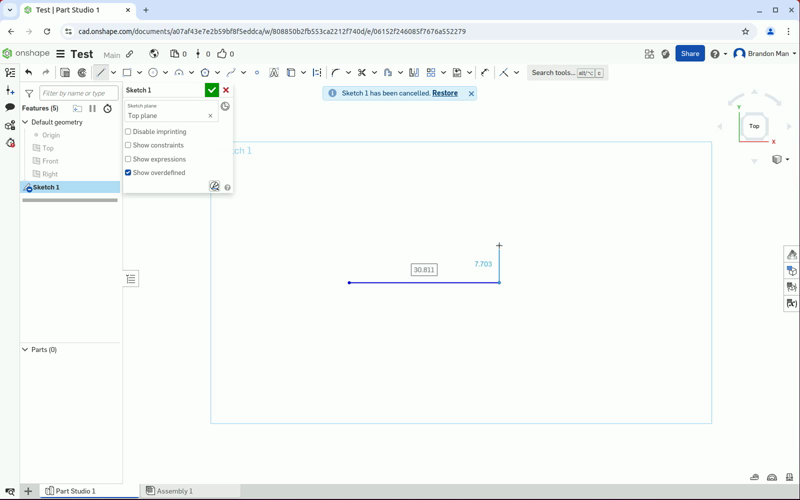
key_down(shift)
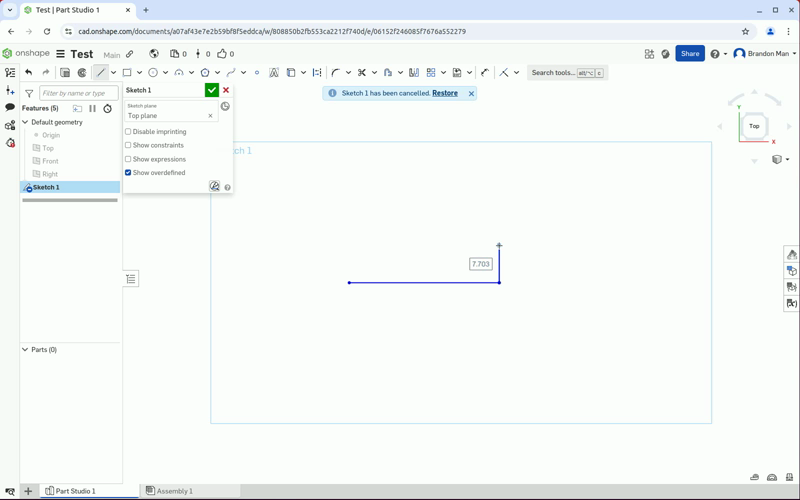
mouse_move(529, 245)
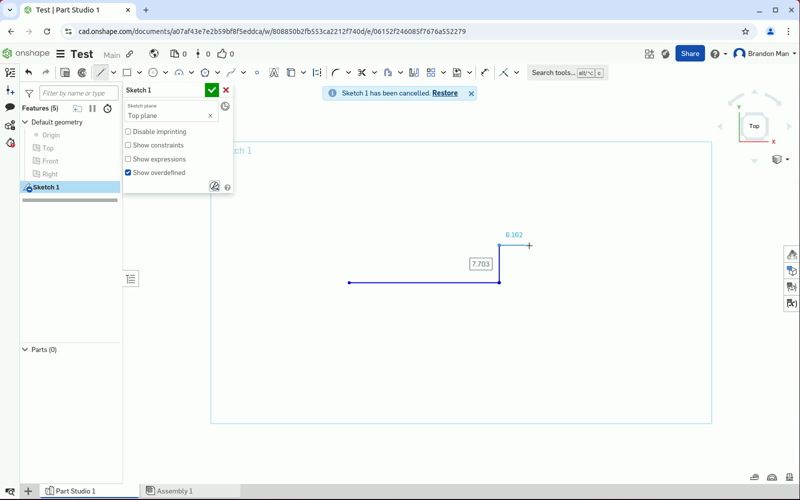
mouse_move(499, 207)
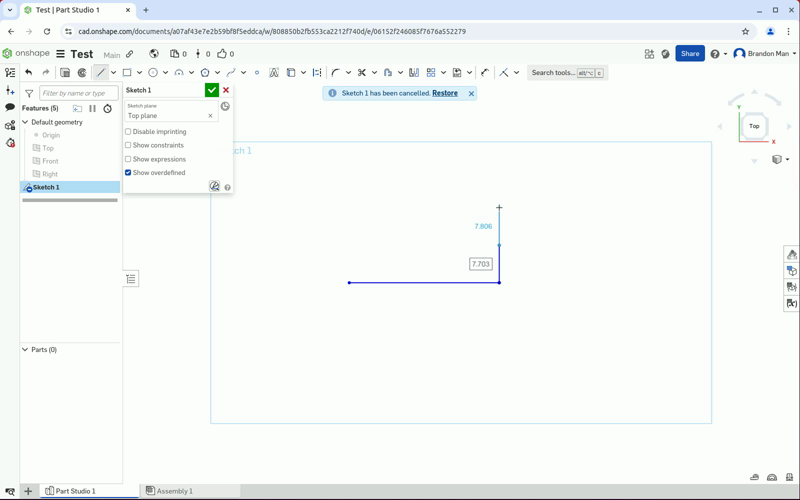
click(499, 207)
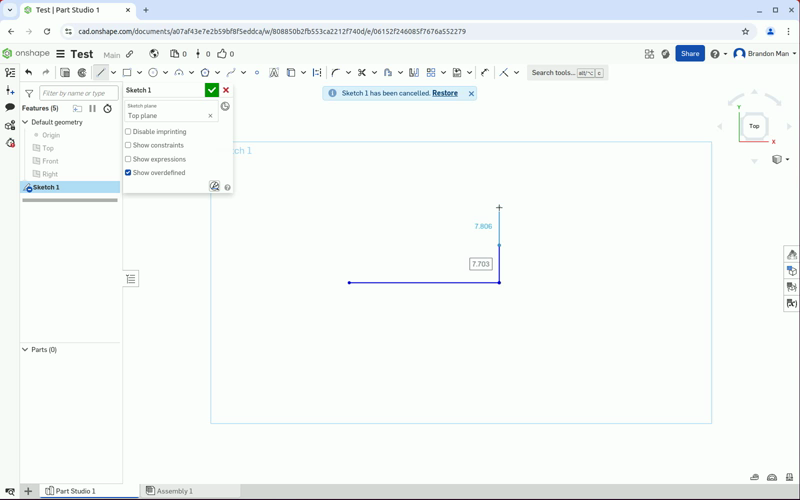
key_up(shift)
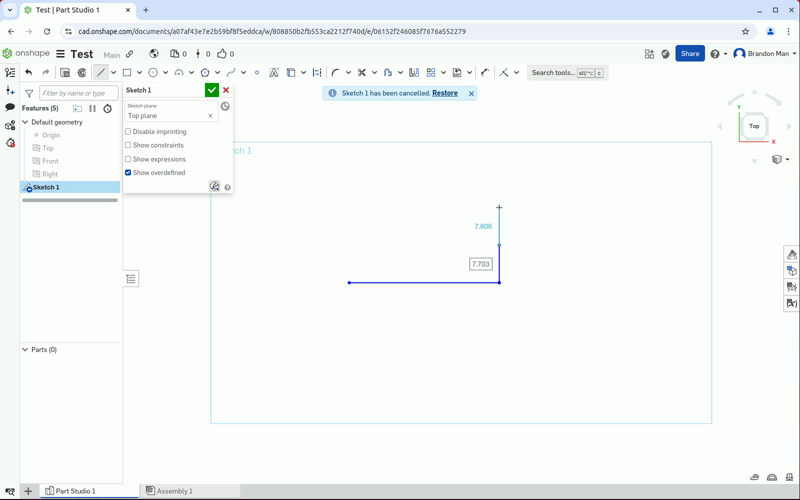
key_down(shift)
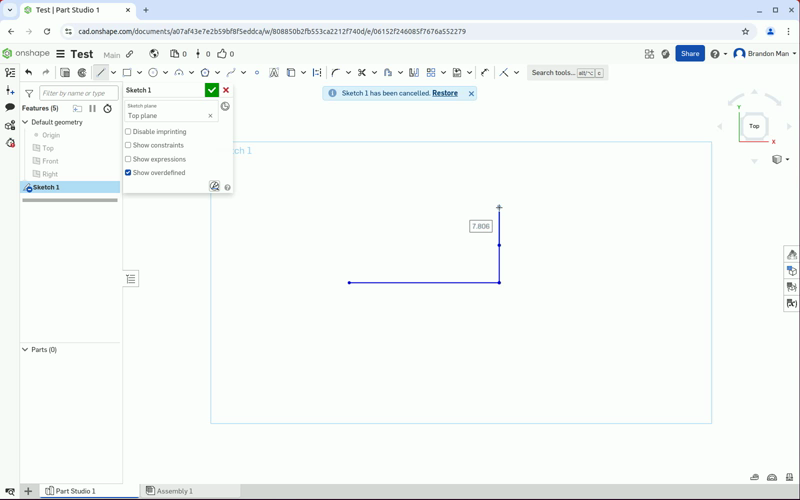
mouse_move(529, 207)
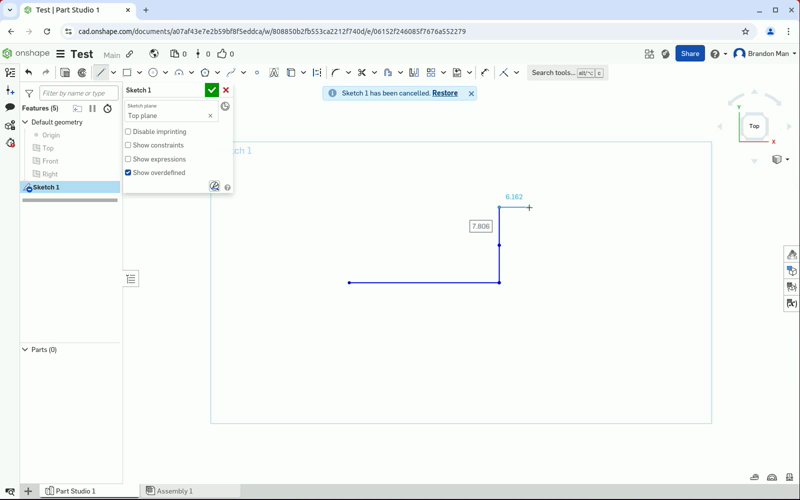
mouse_move(499, 170)
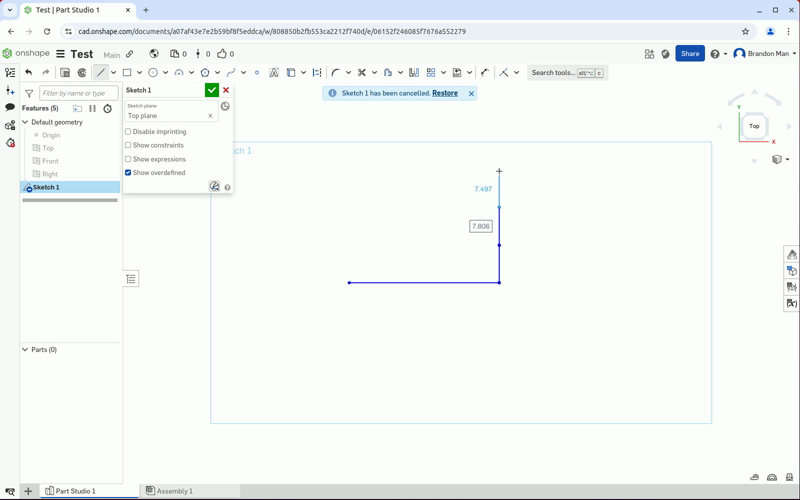
click(499, 170)
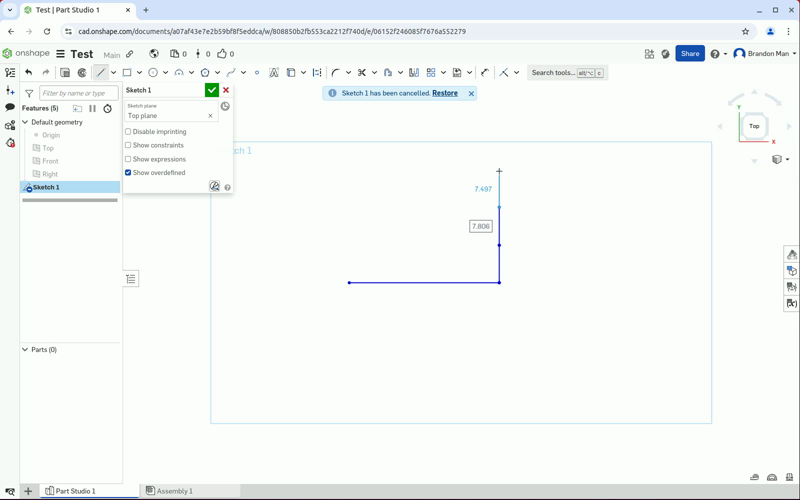
key_up(shift)
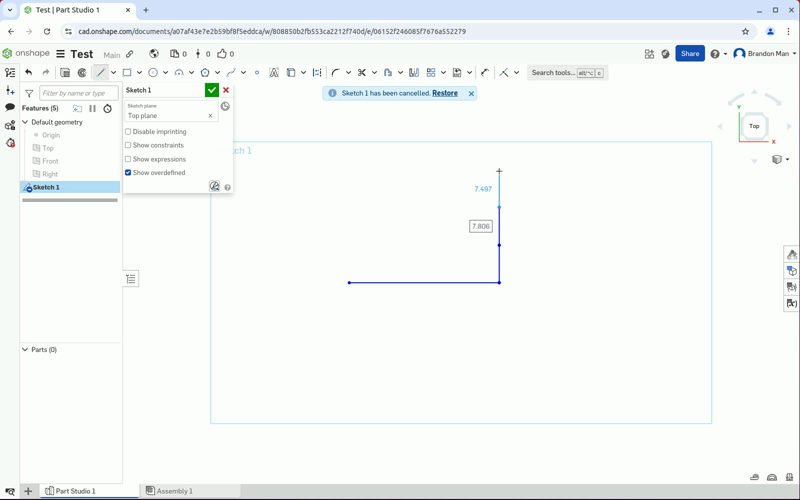
key_down(shift)
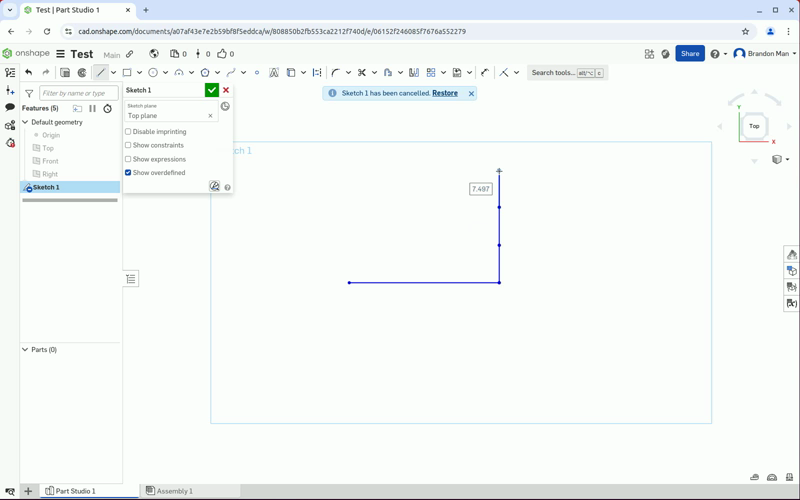
mouse_move(349, 170)
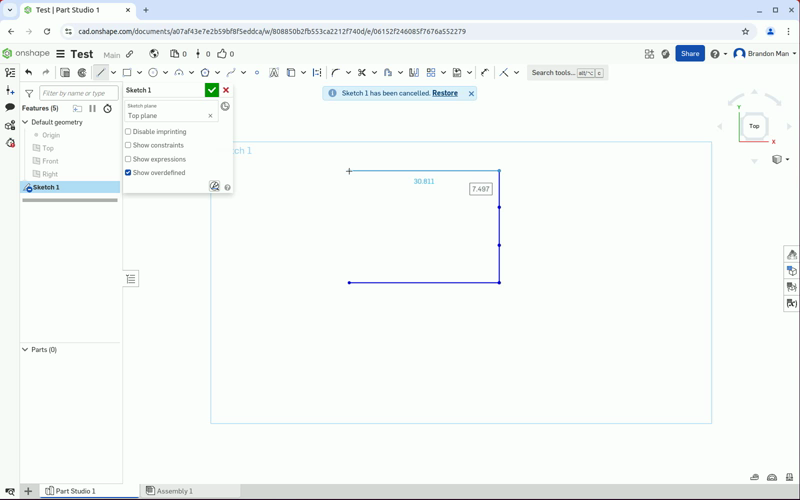
click(349, 170)
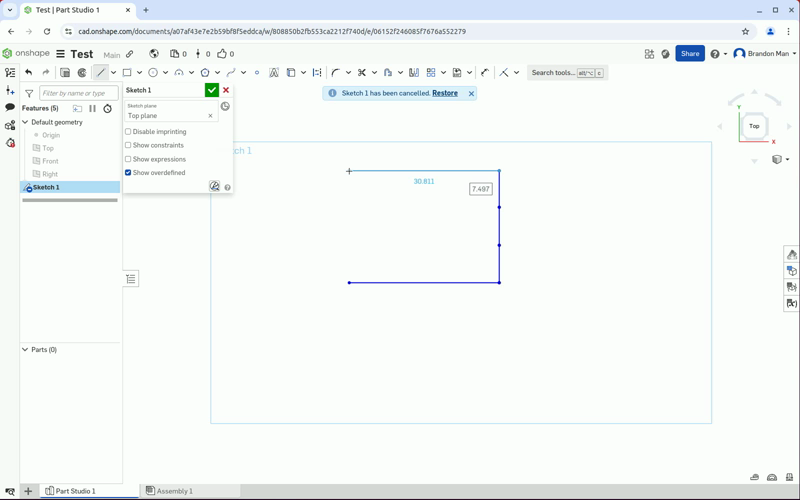
key_up(shift)
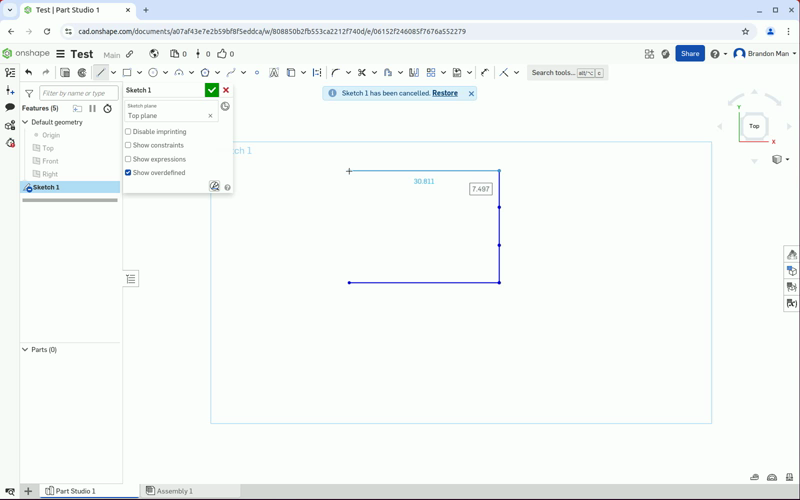
key_down(shift)
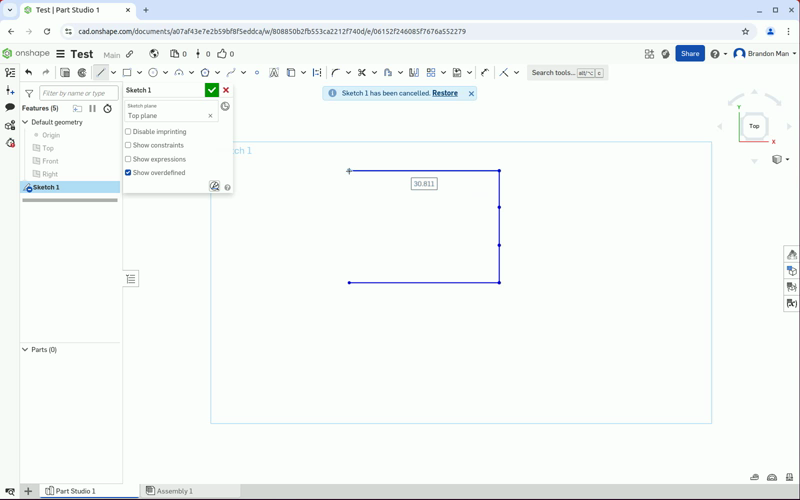
mouse_move(349, 282)
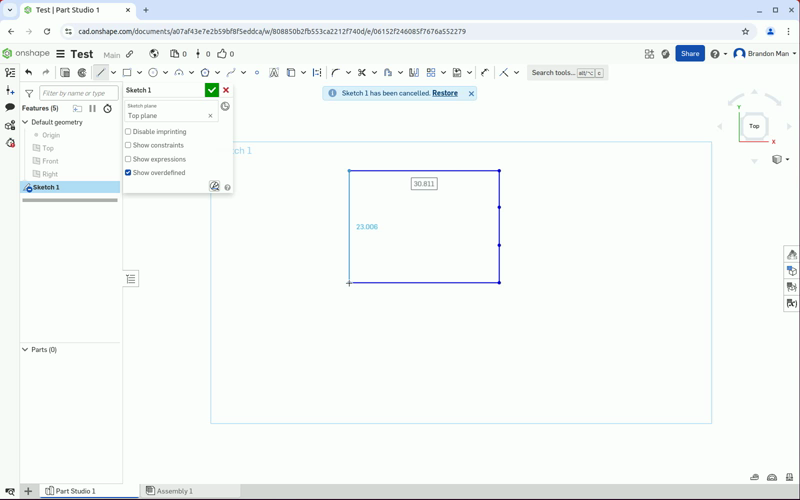
key_up(shift)
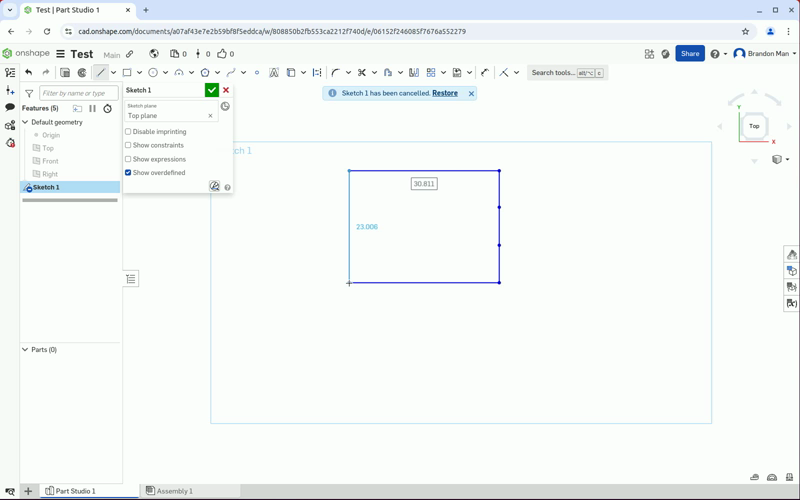
click(349, 282)
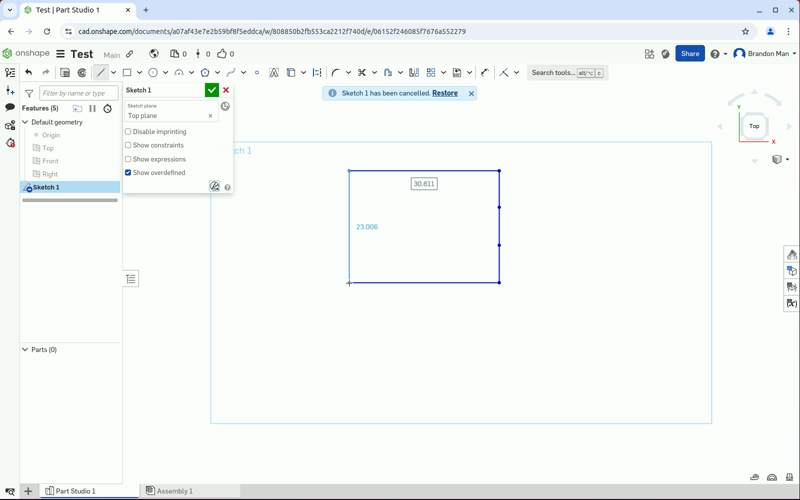
key(esc)
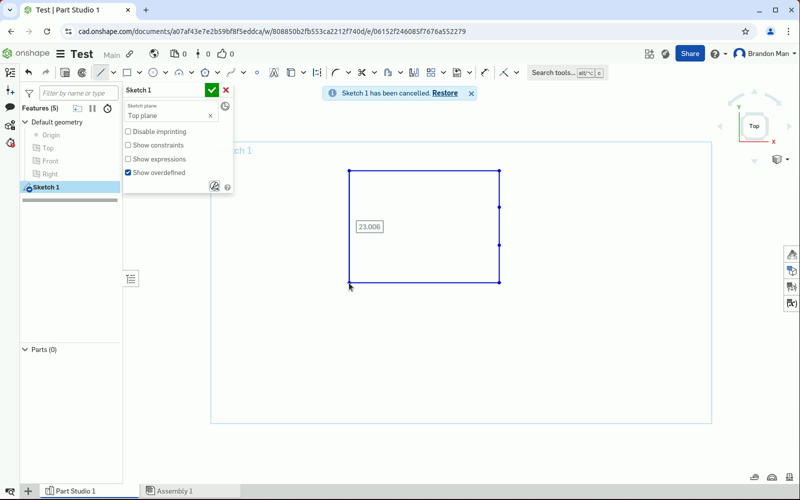
mouse_move(424, 253)
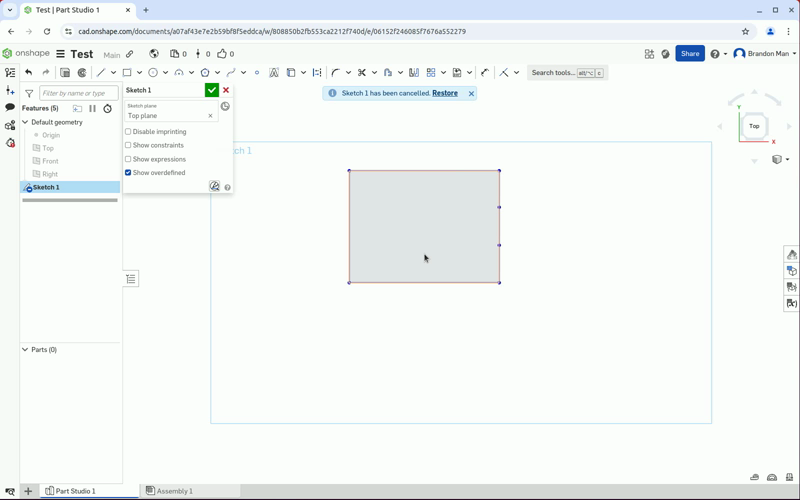
click(424, 253)
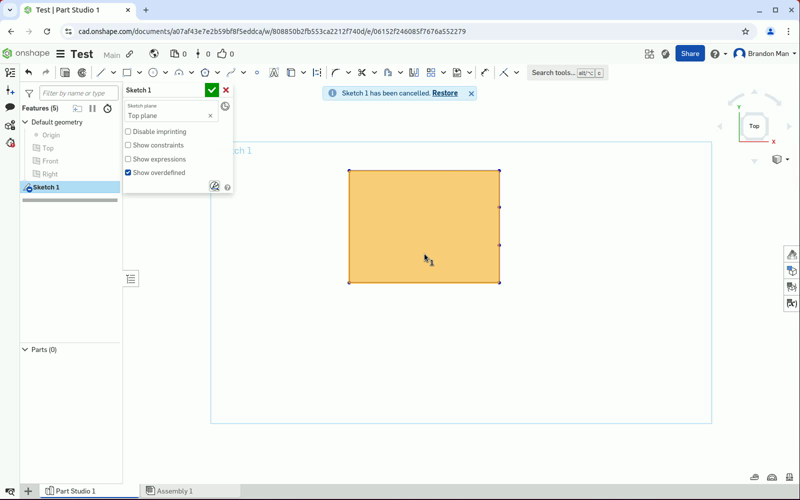
mouse_move(73, 352)
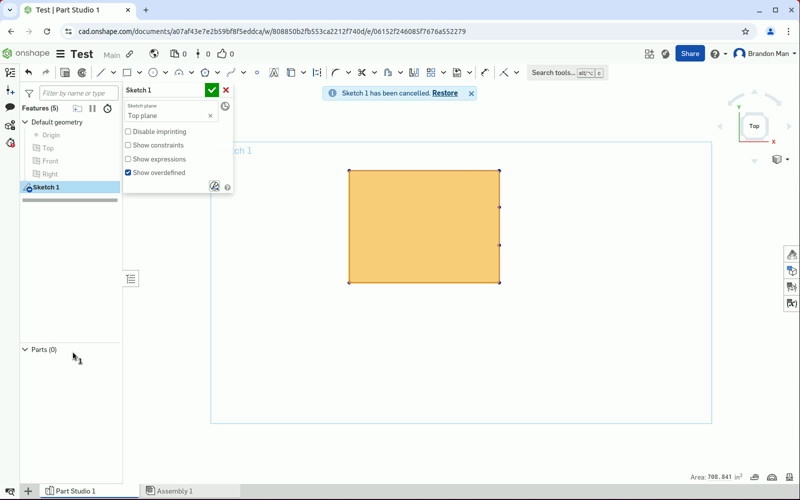
key(shift+y)
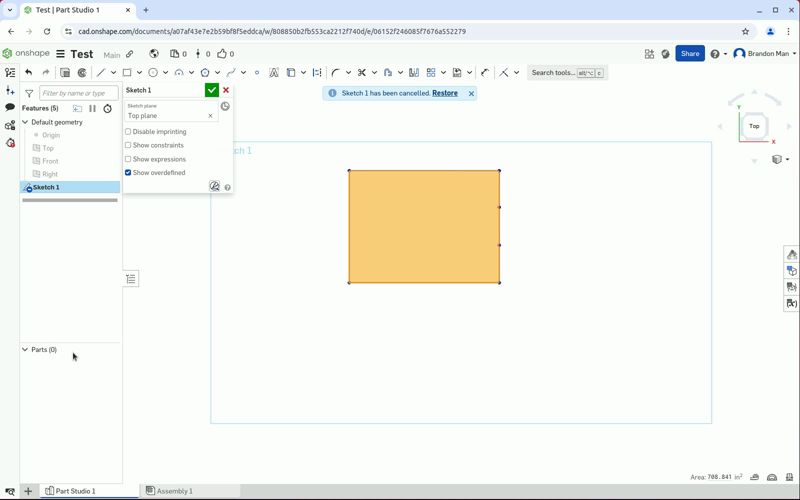
key(shift+e)
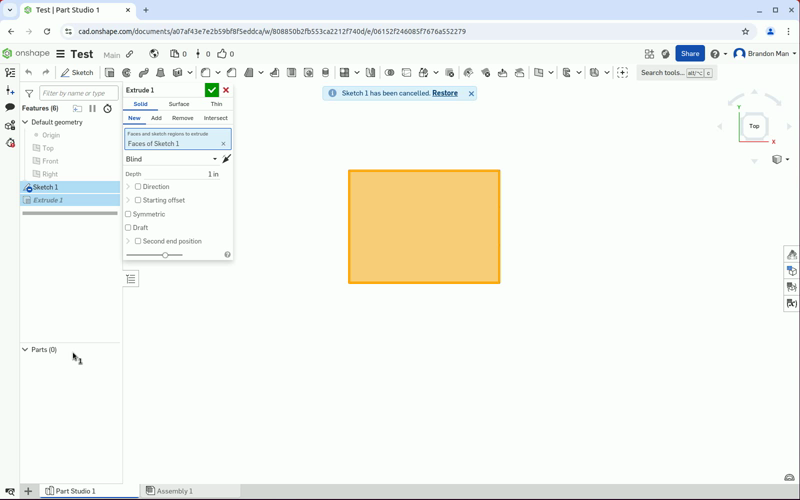
mouse_move(143, 106)
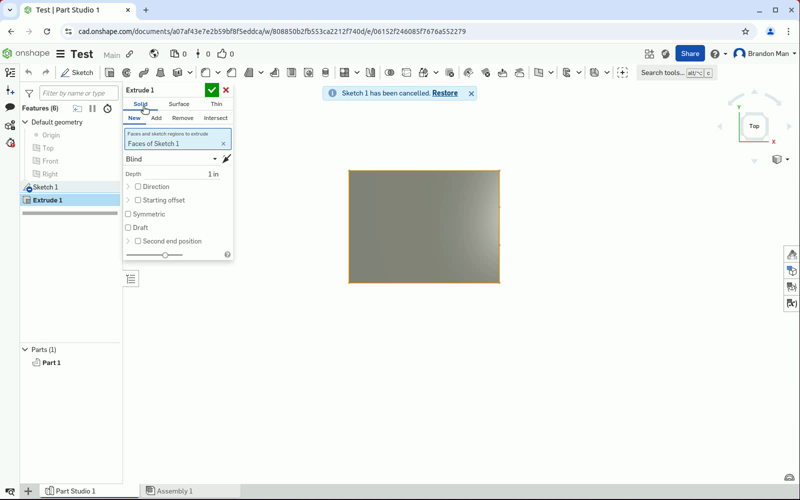
click(143, 106)
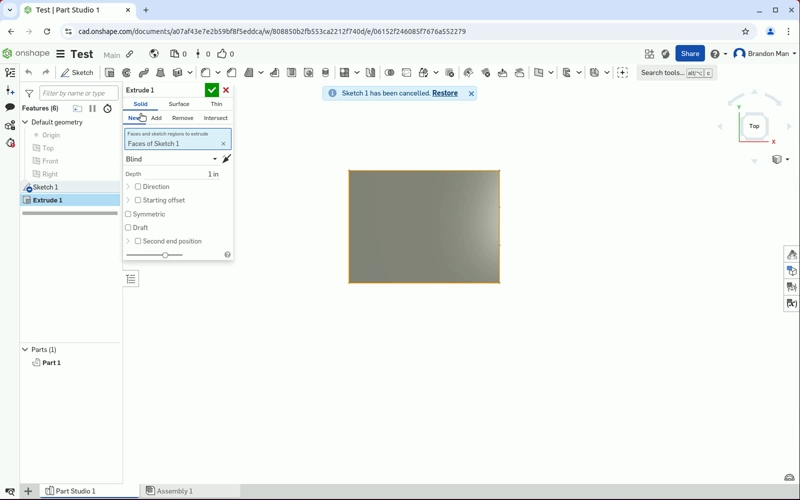
mouse_move(137, 120)
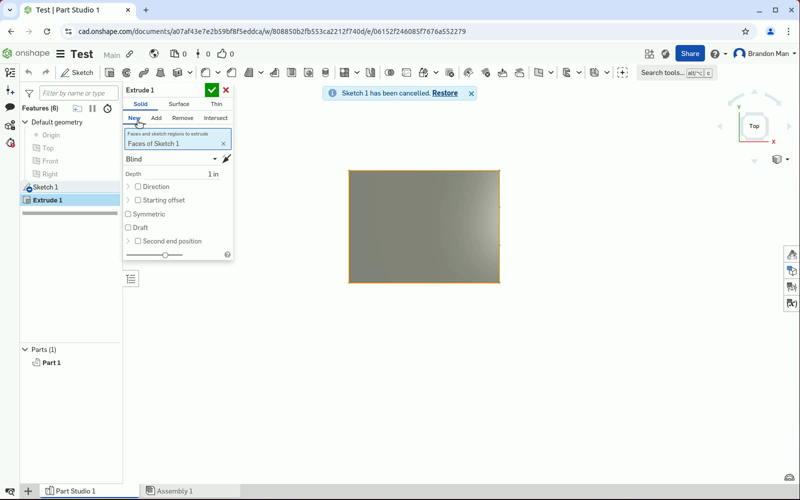
click(137, 120)
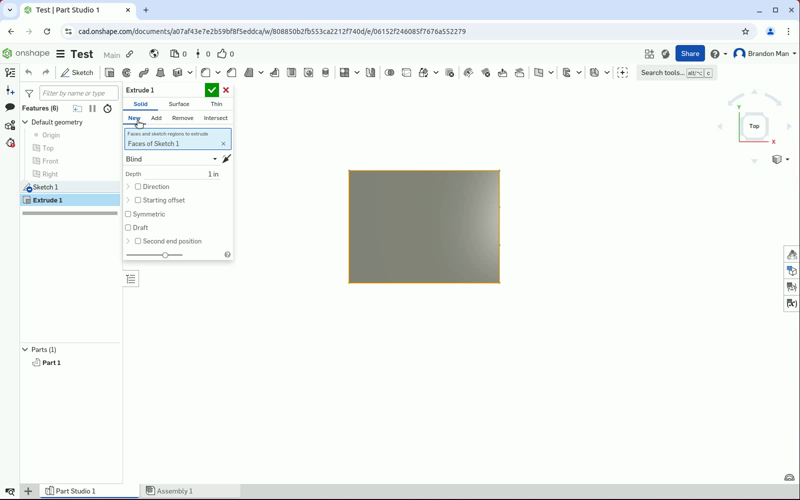
key(tab, 4)
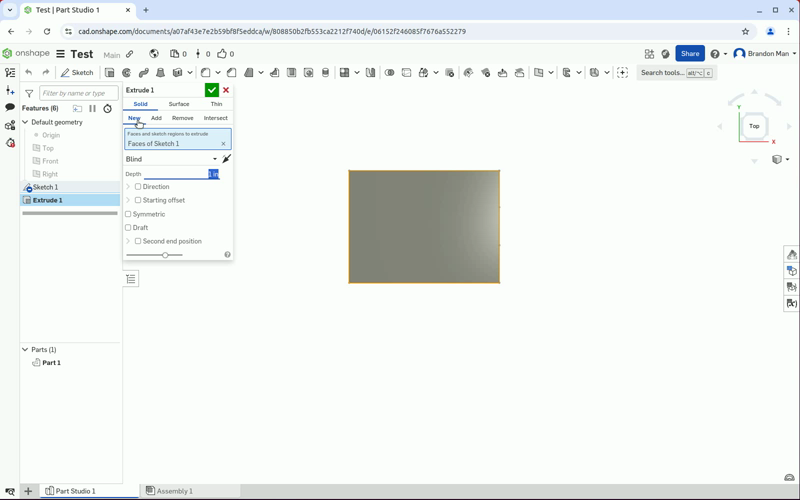
text(15.405)
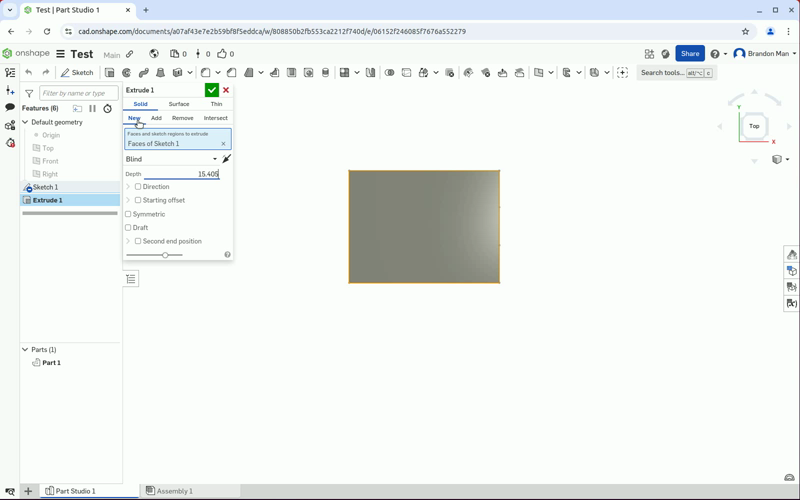
key(enter)
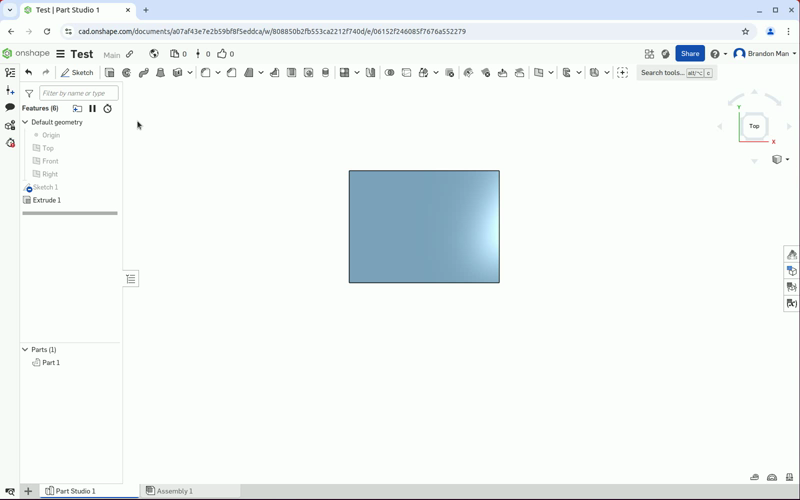
key(shift+h)
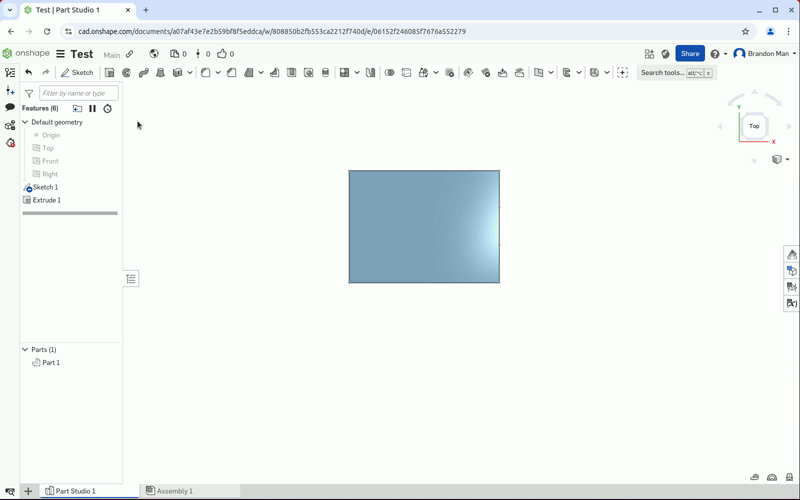
key(shift+h)
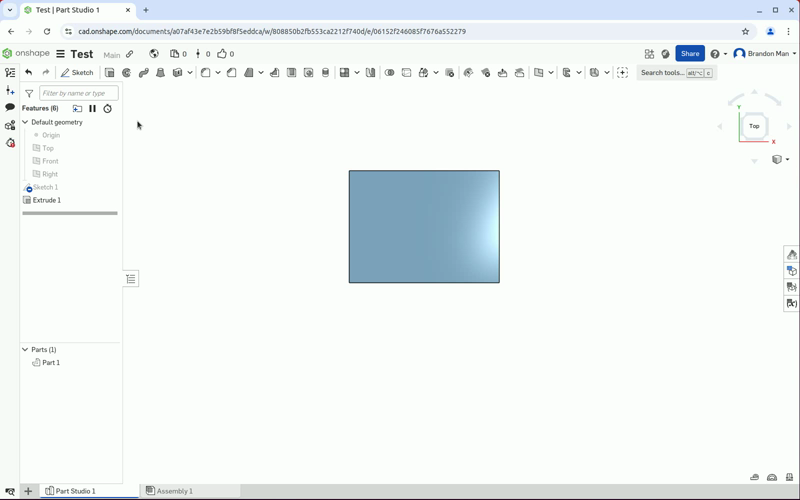
mouse_move(73, 189)
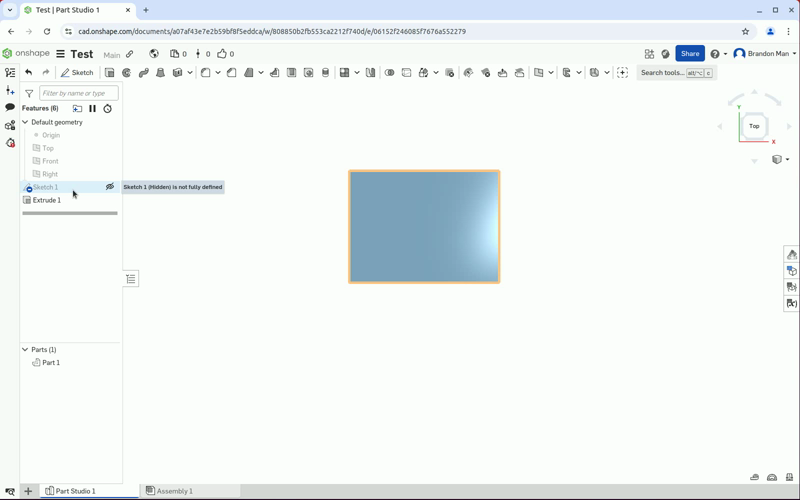
click(73, 189)
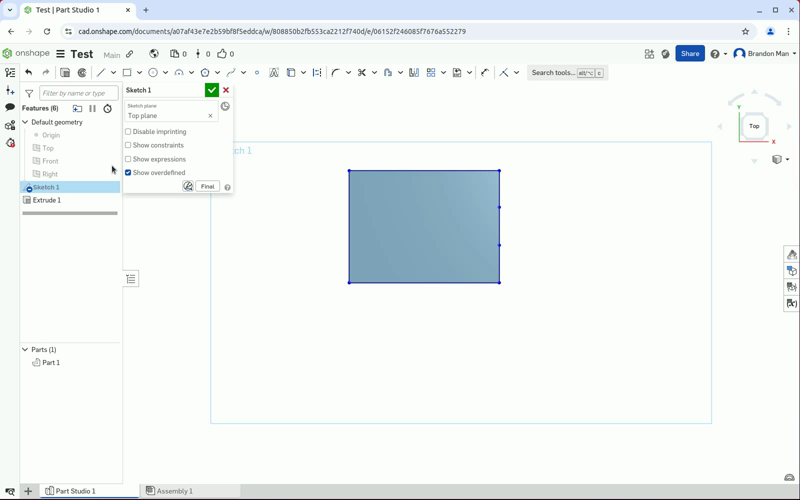
mouse_move(229, 92)
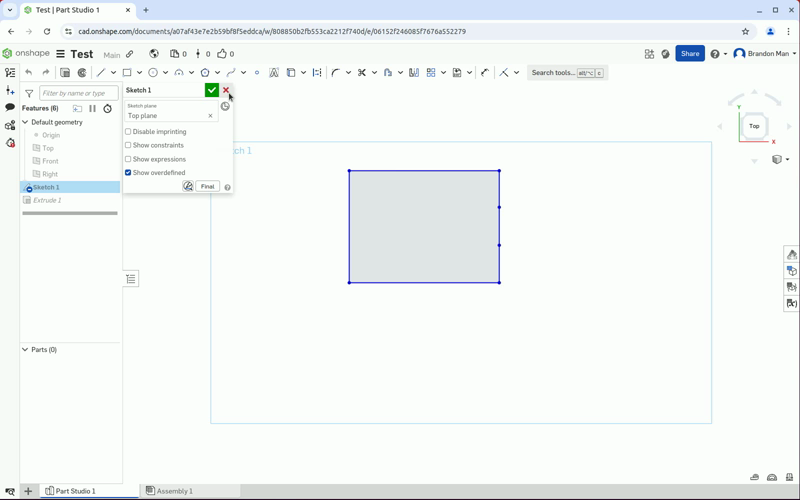
click(229, 92)
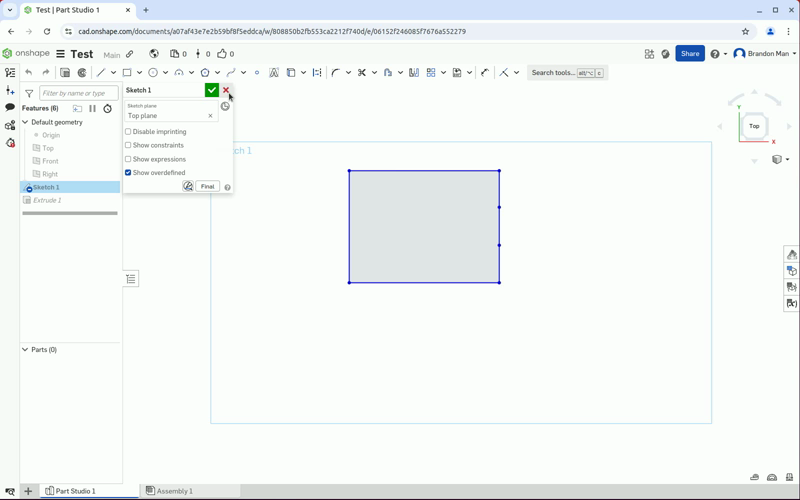
key(shift+s)
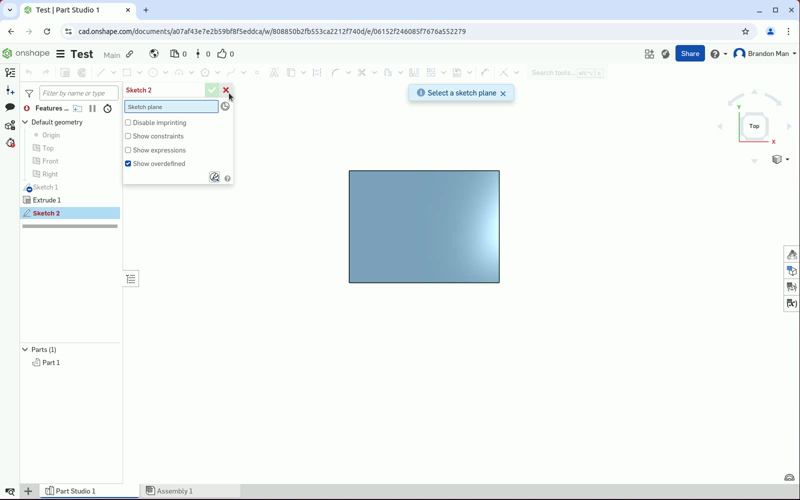
mouse_move(73, 150)
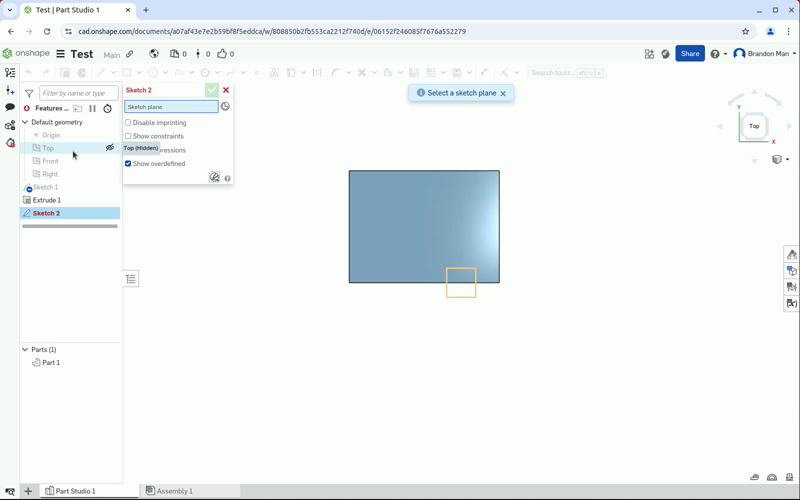
click(73, 150)
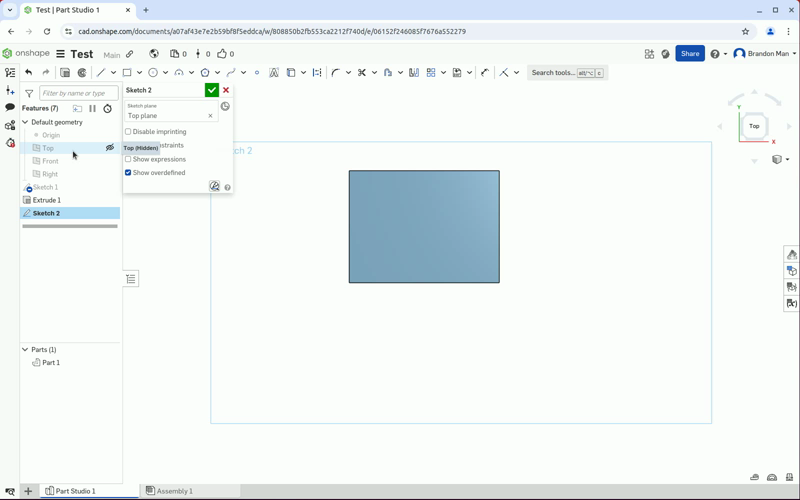
mouse_move(73, 352)
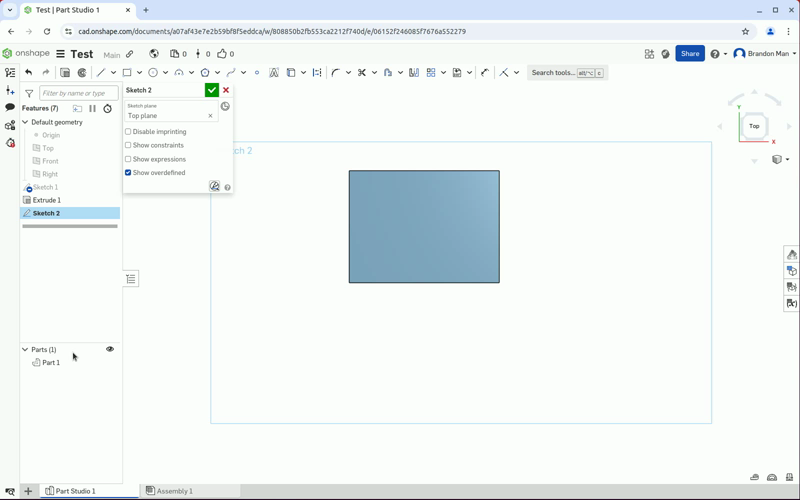
key(y)
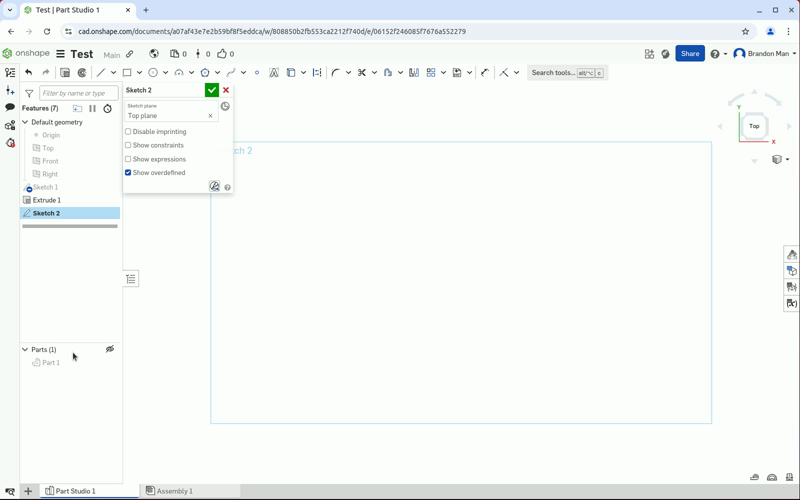
key(l)
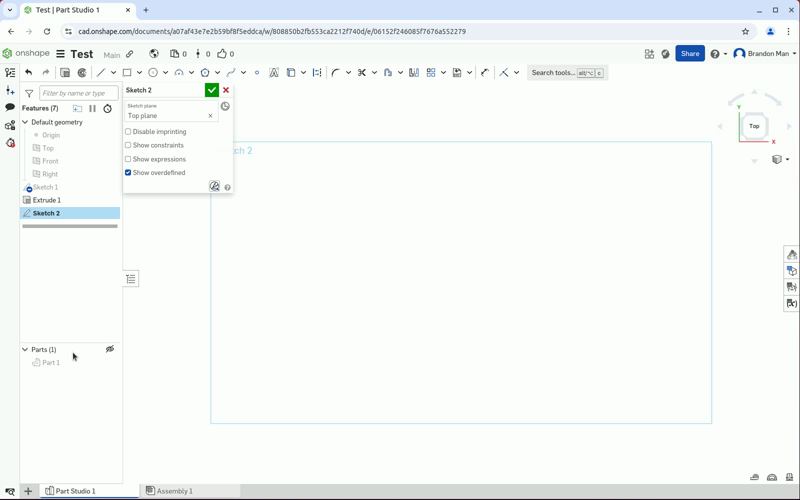
key_down(shift)
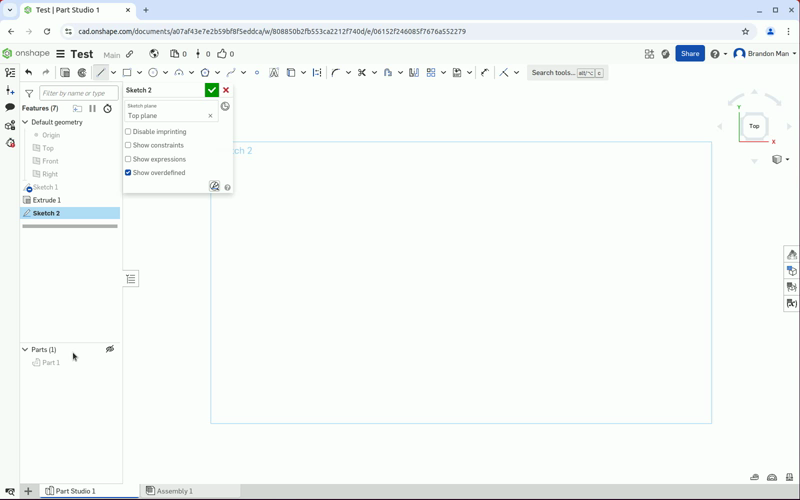
mouse_move(499, 245)
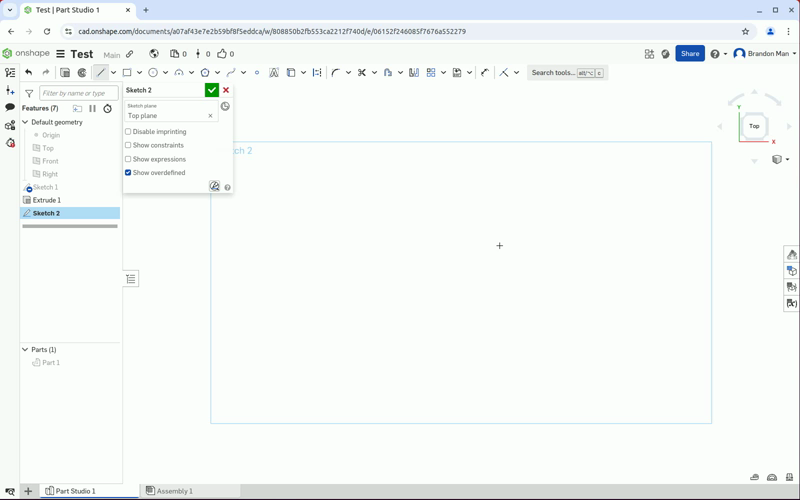
click(499, 245)
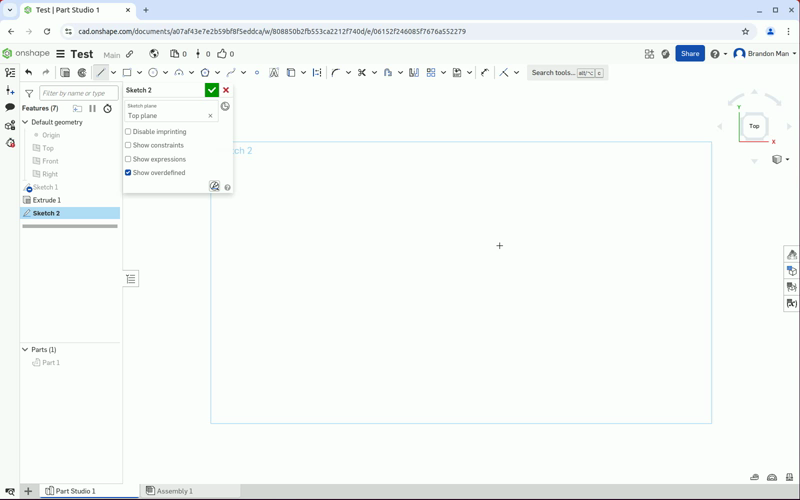
key_up(shift)
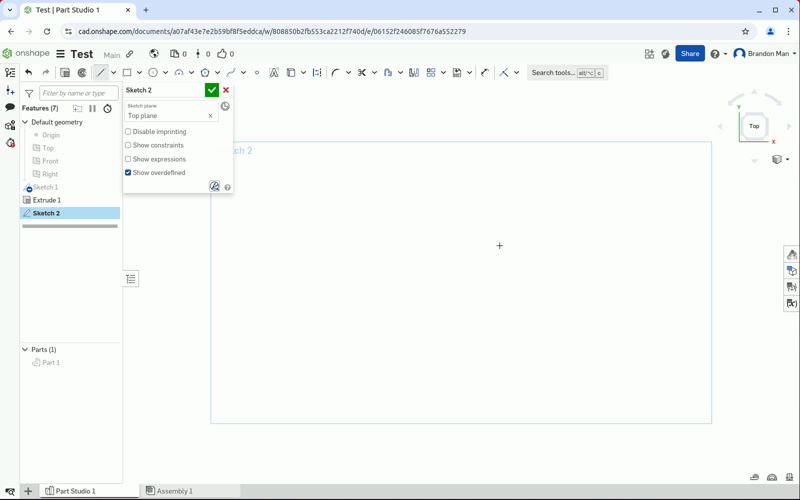
key_down(shift)
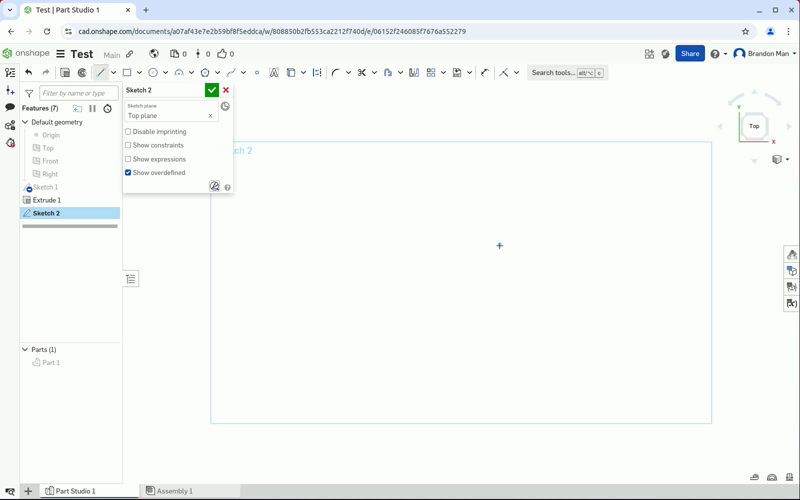
mouse_move(564, 283)
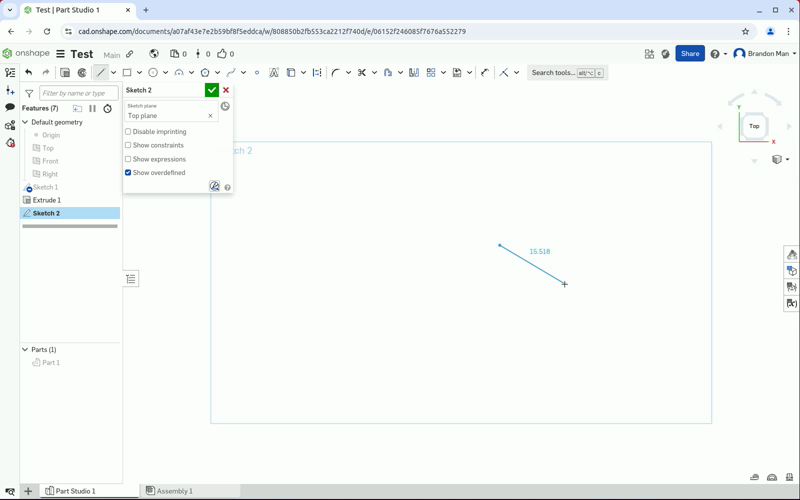
click(564, 283)
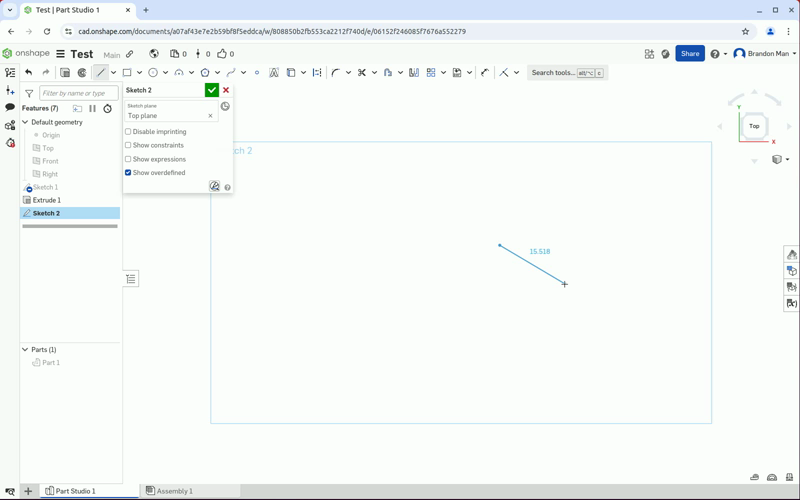
key_up(shift)
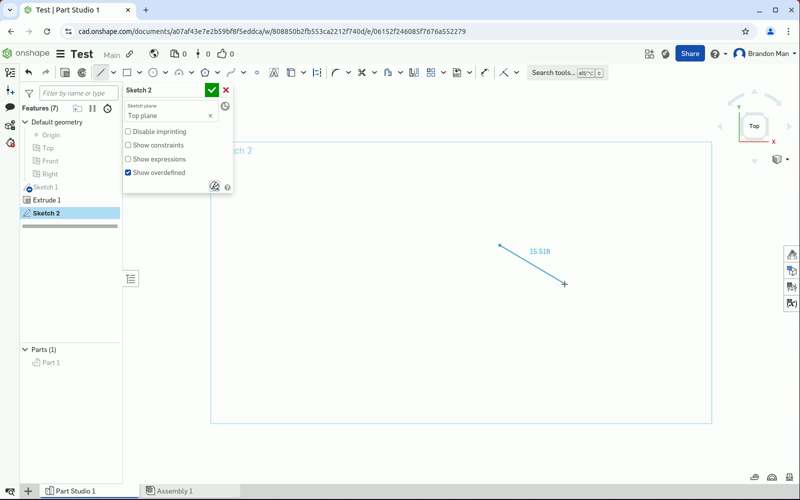
key_down(shift)
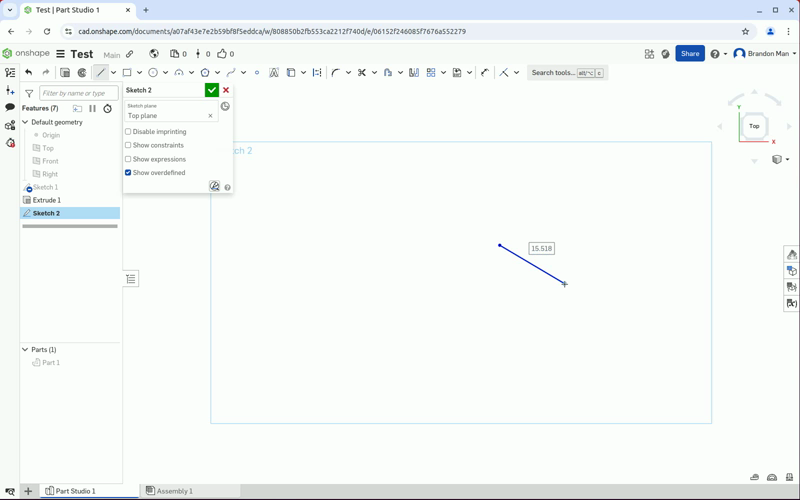
mouse_move(564, 170)
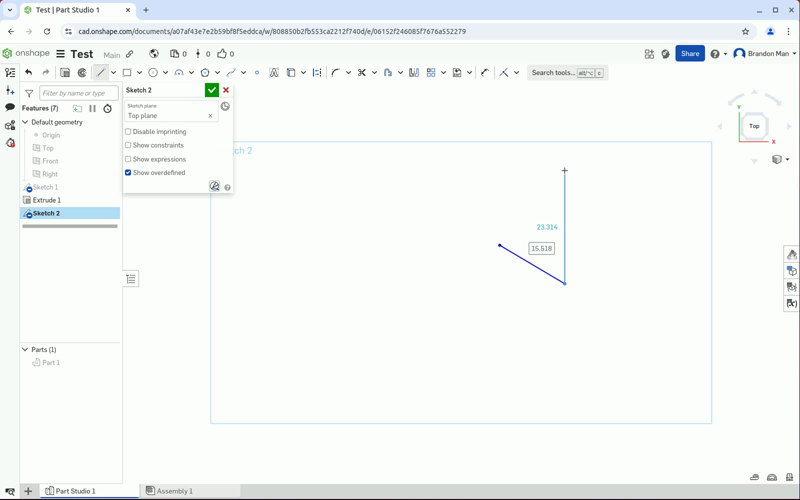
click(564, 170)
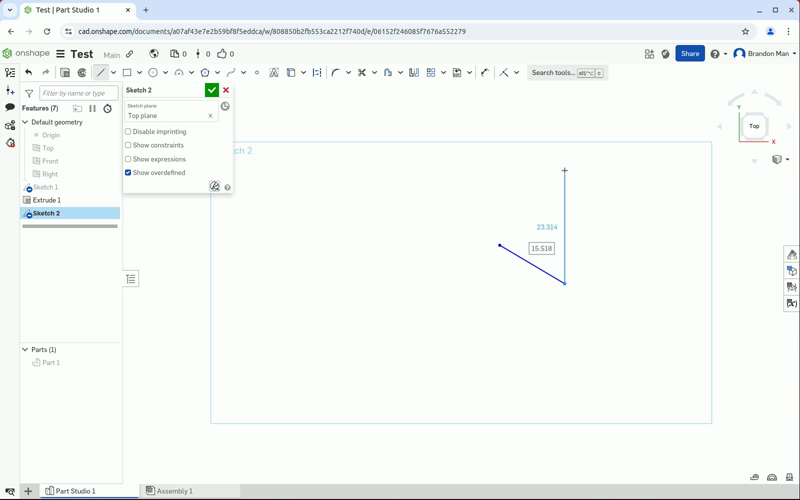
key_up(shift)
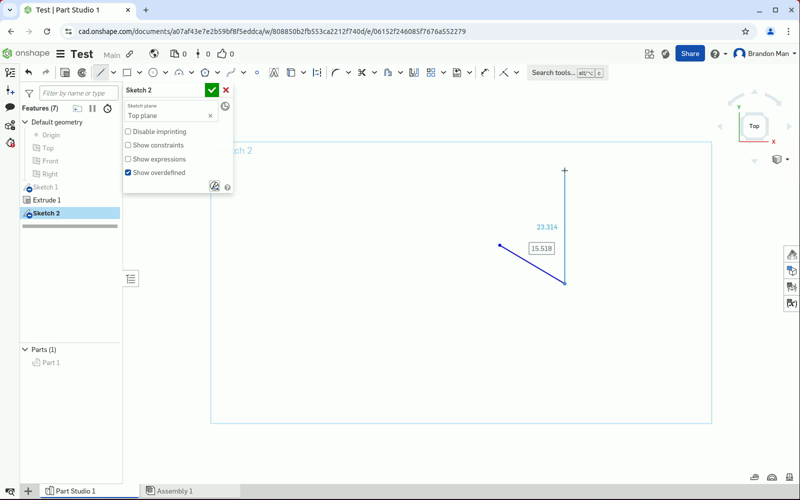
key_down(shift)
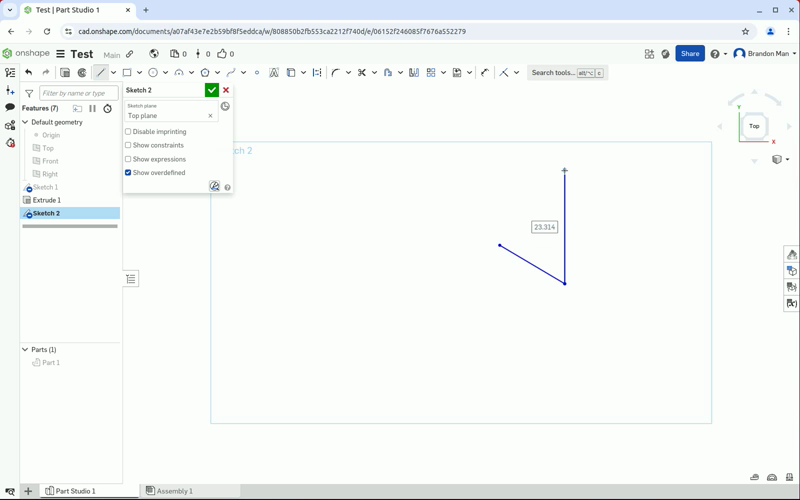
mouse_move(499, 207)
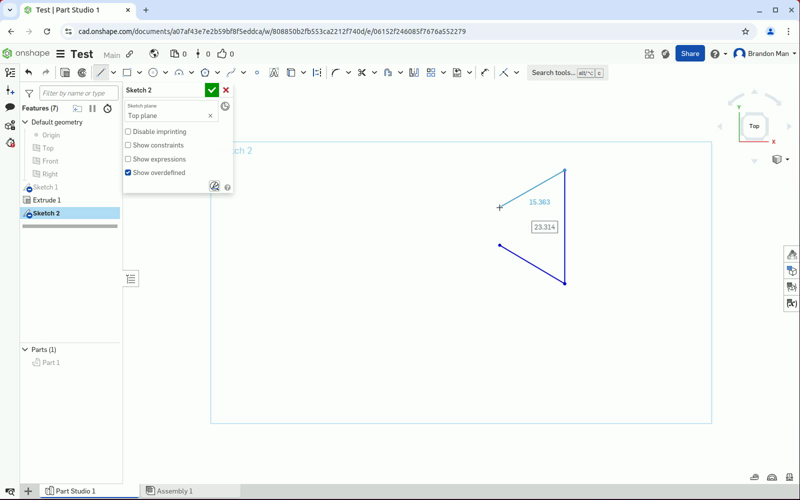
click(499, 207)
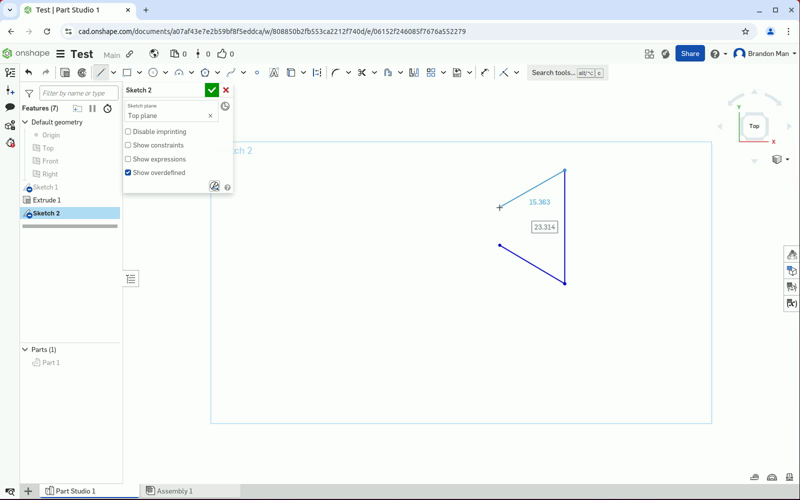
key_up(shift)
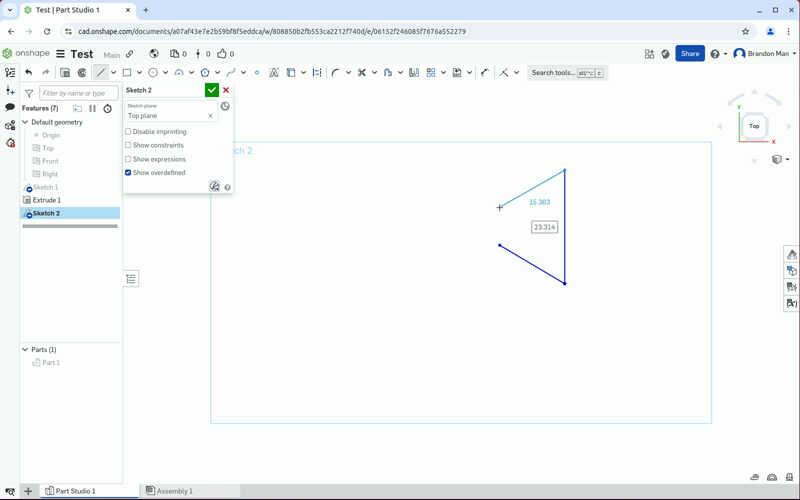
mouse_move(529, 207)
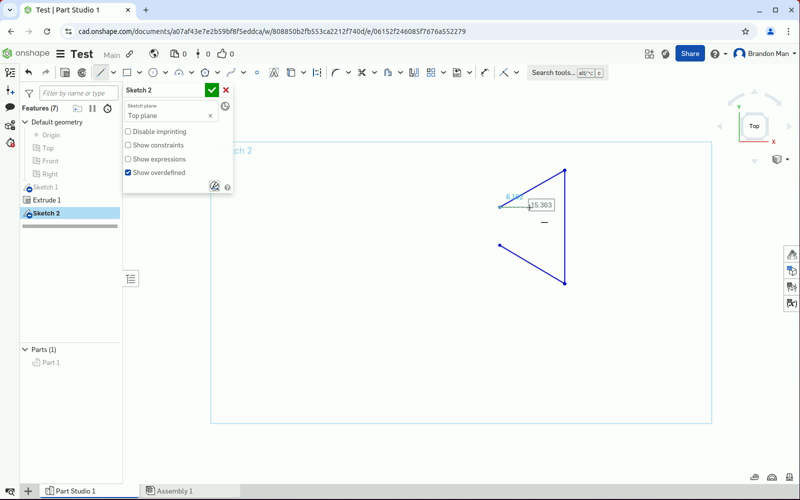
key_down(shift)
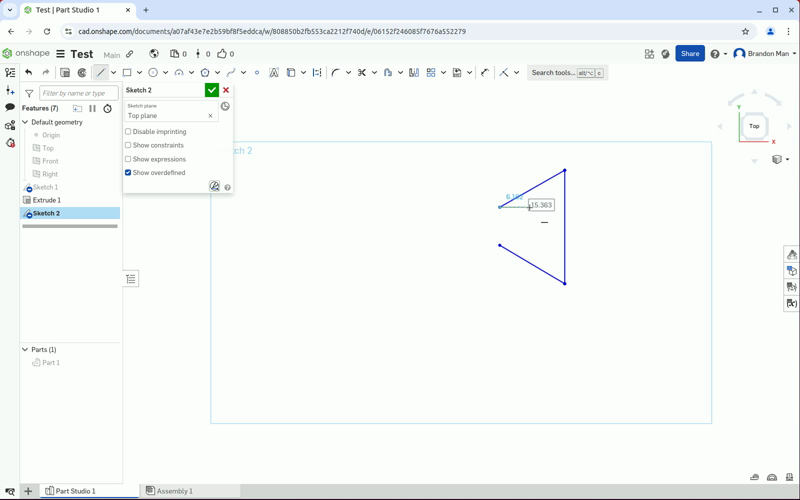
mouse_move(499, 245)
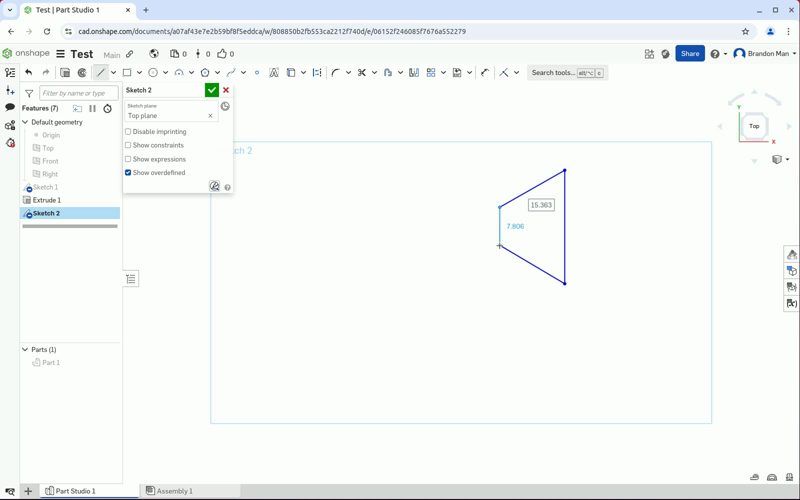
key_up(shift)
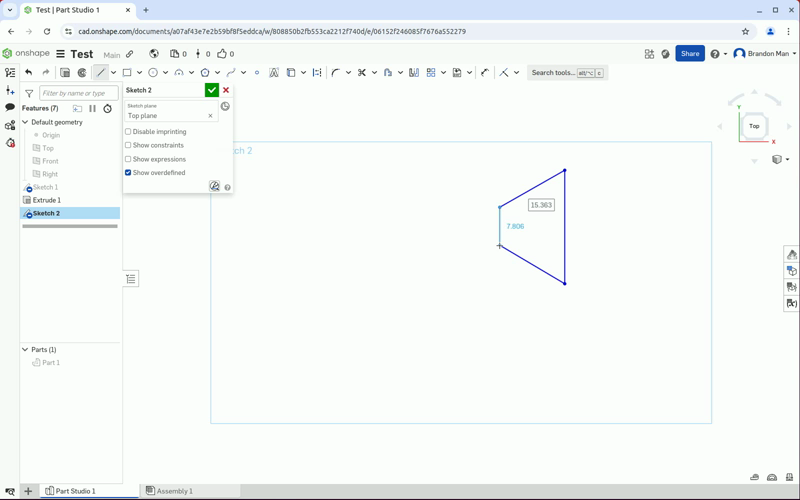
click(499, 245)
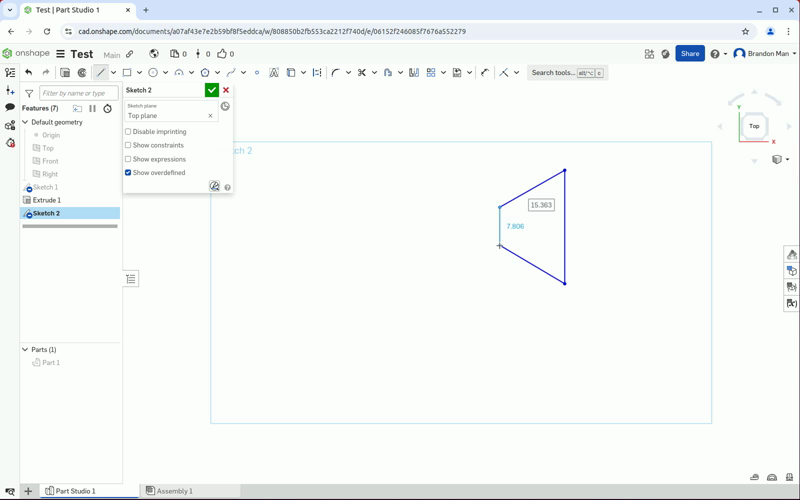
key(esc)
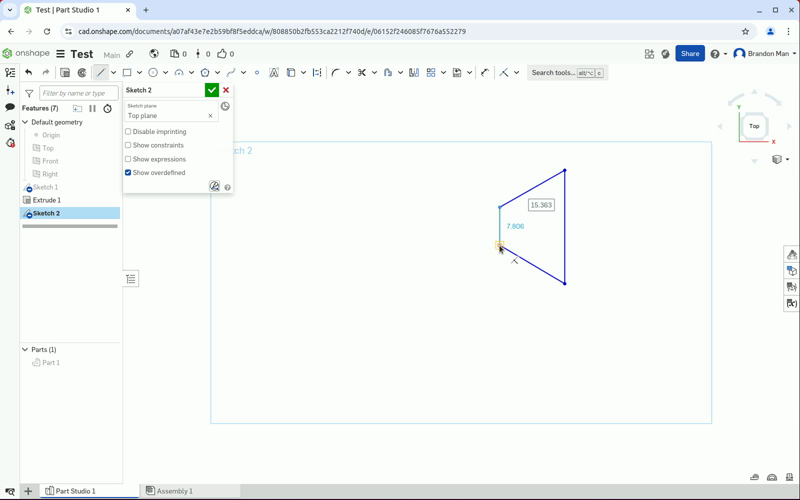
mouse_move(552, 192)
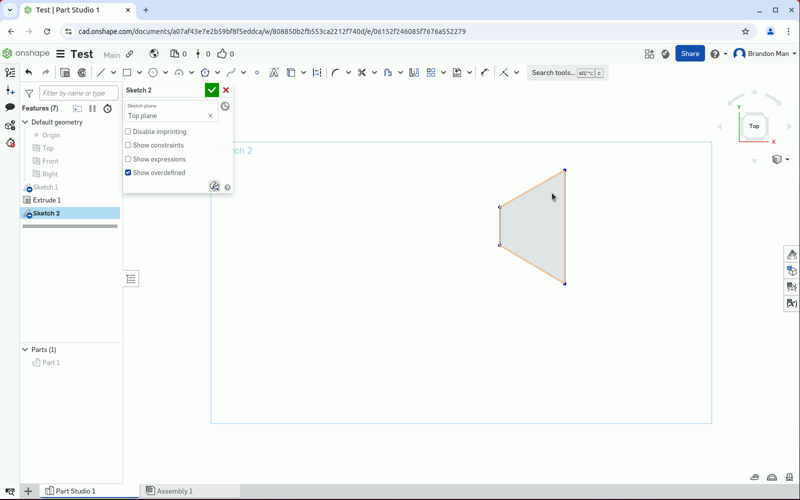
click(552, 192)
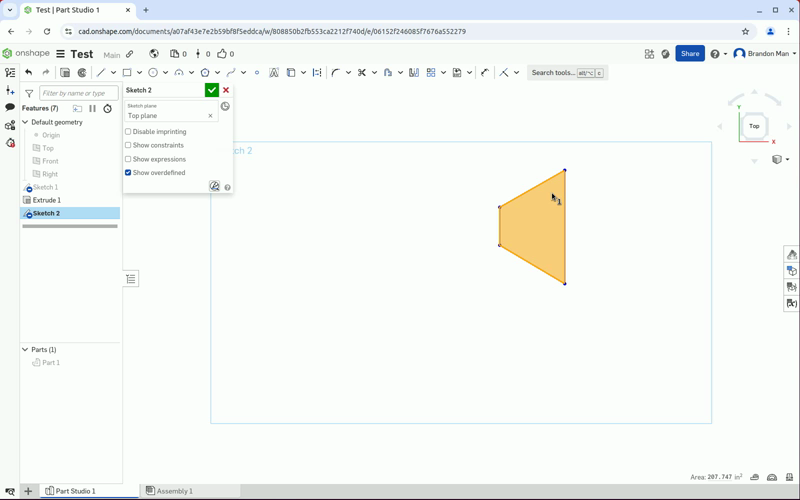
mouse_move(73, 352)
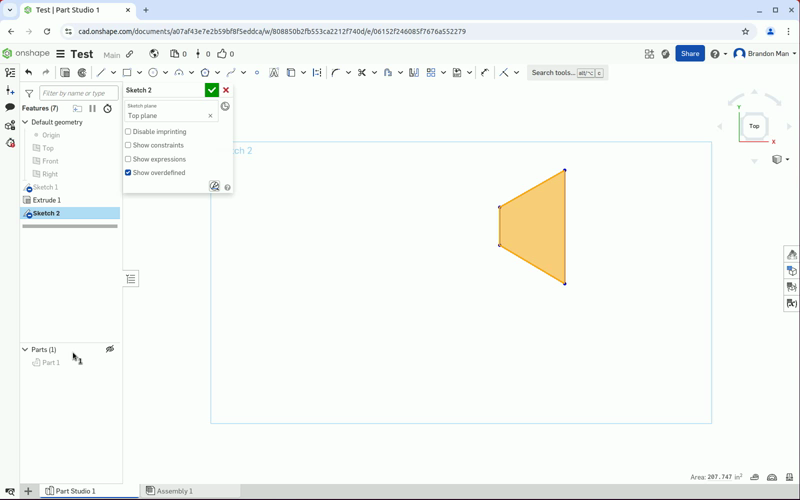
key(shift+y)
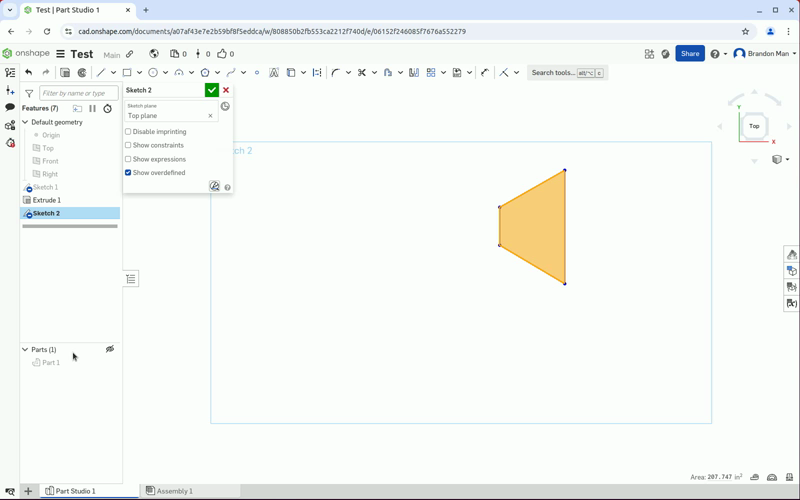
key(shift+e)
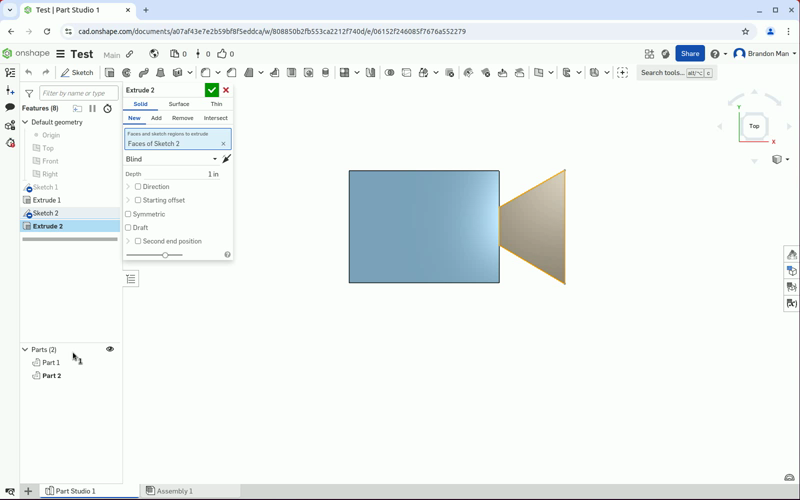
mouse_move(143, 106)
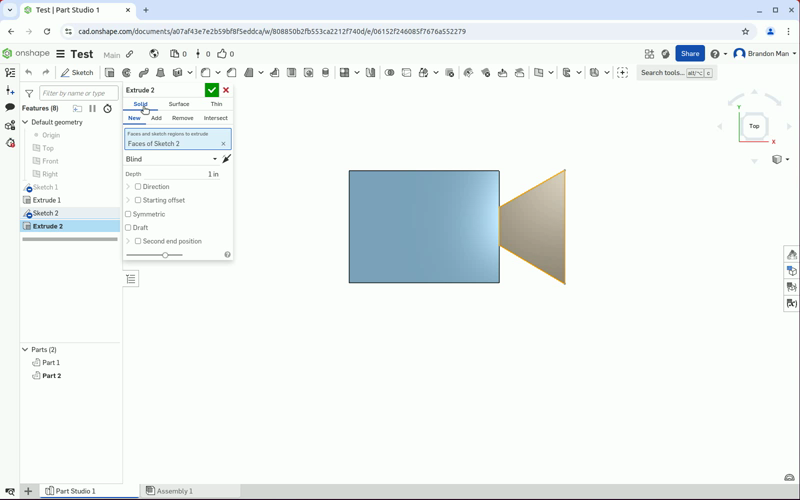
click(143, 106)
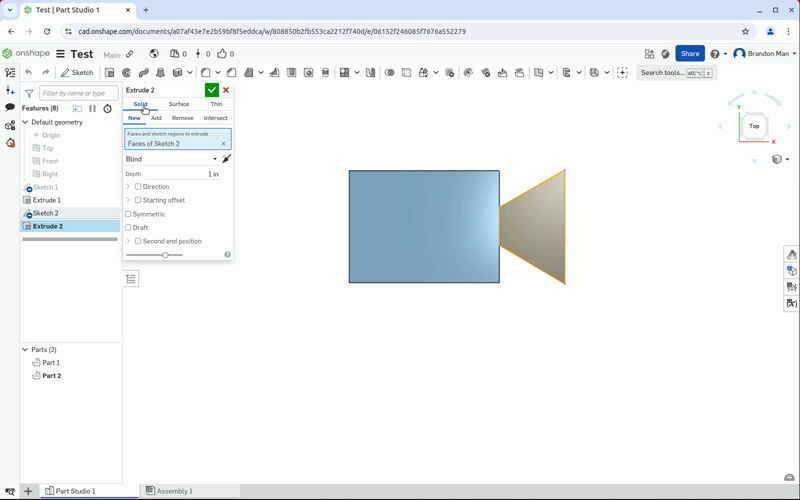
mouse_move(137, 120)
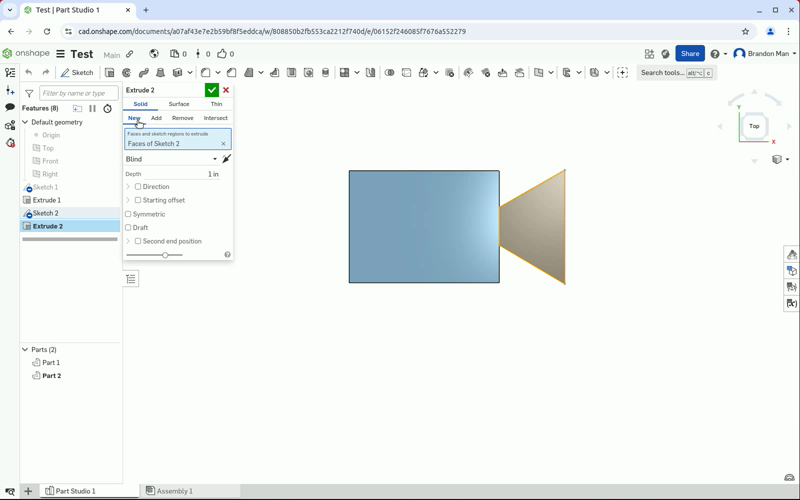
click(137, 120)
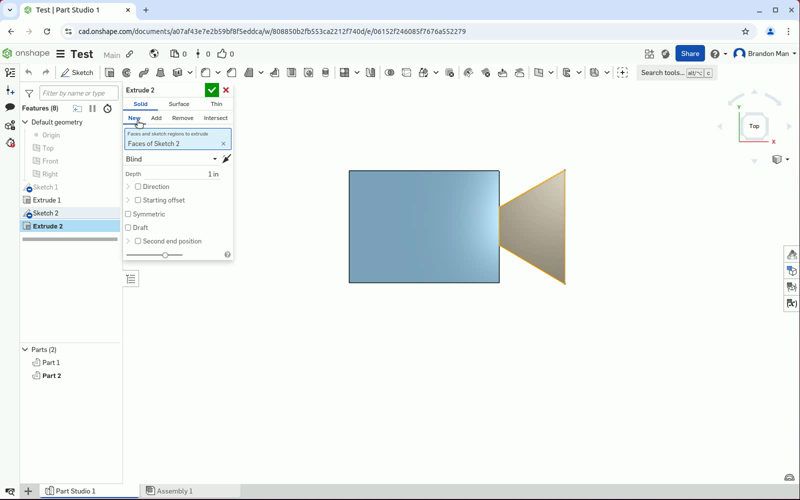
key(tab, 4)
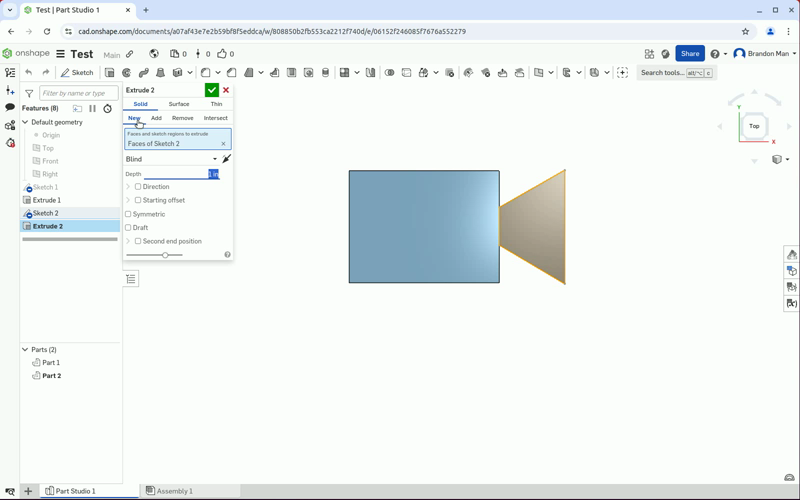
text(7.703)
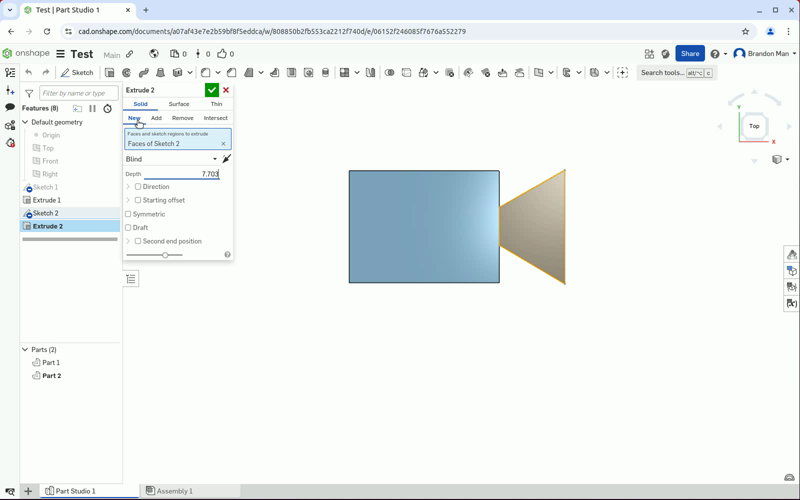
key(enter)
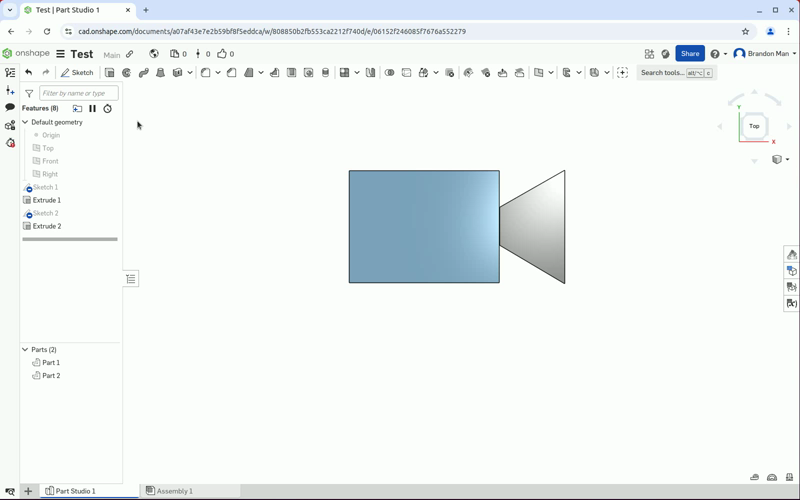
key(shift+h)
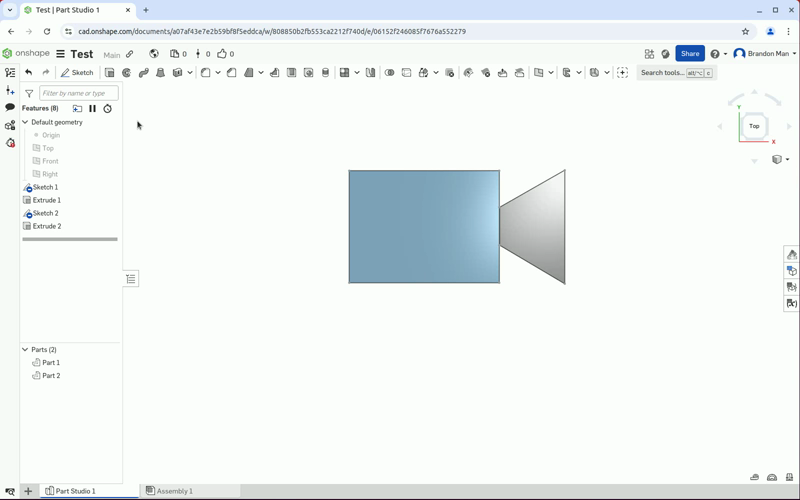
key(shift+h)
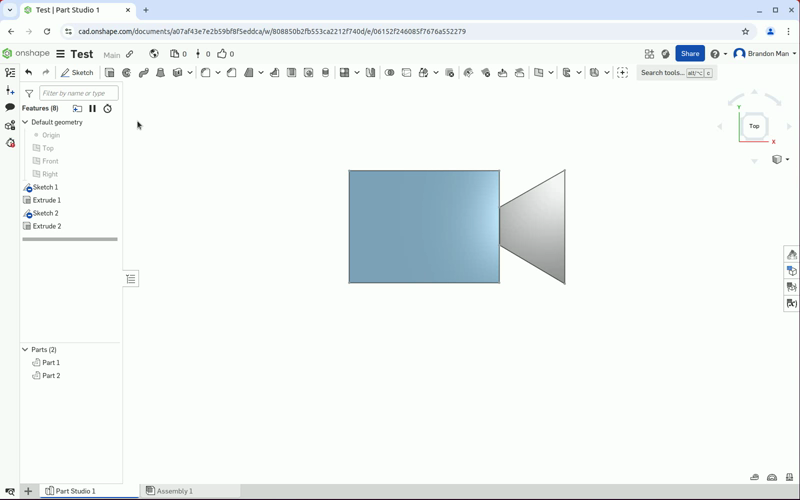
key(shift+7)
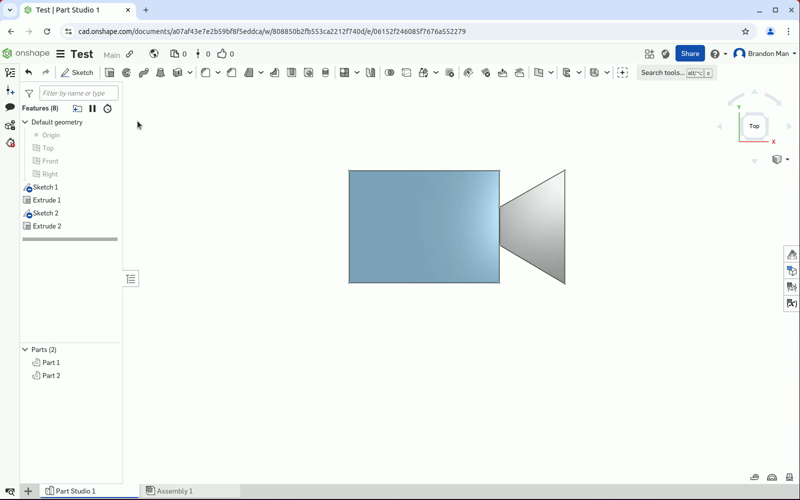
key(up, 3)
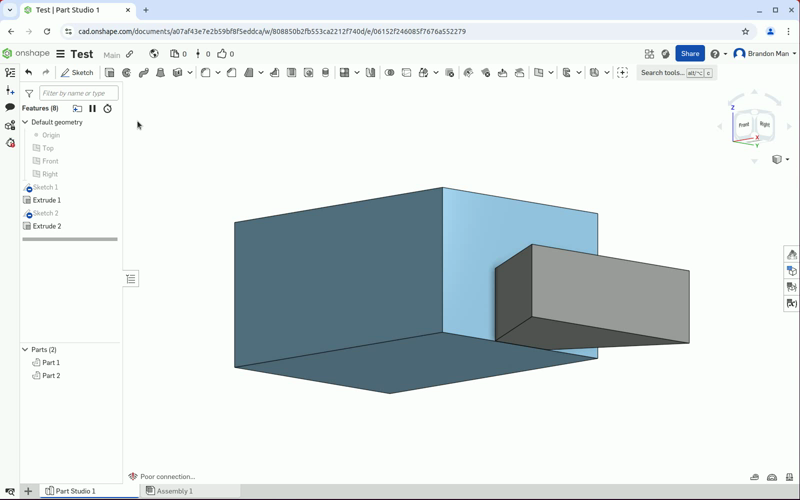
key(left, 3)
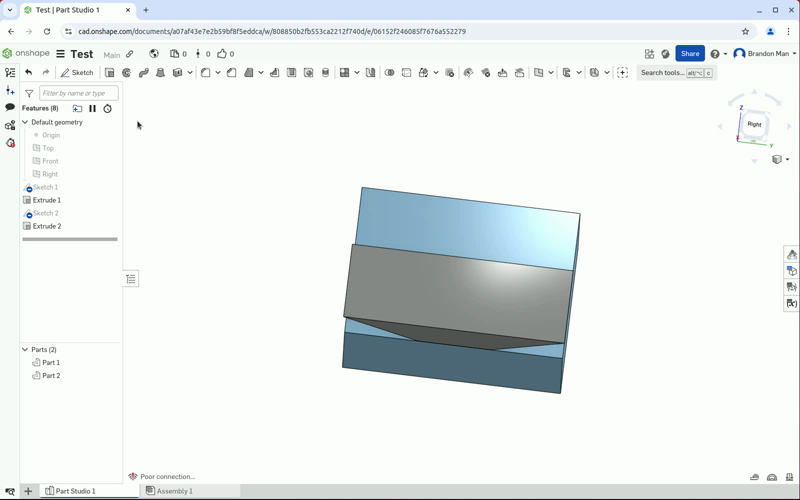
key(right, 3)
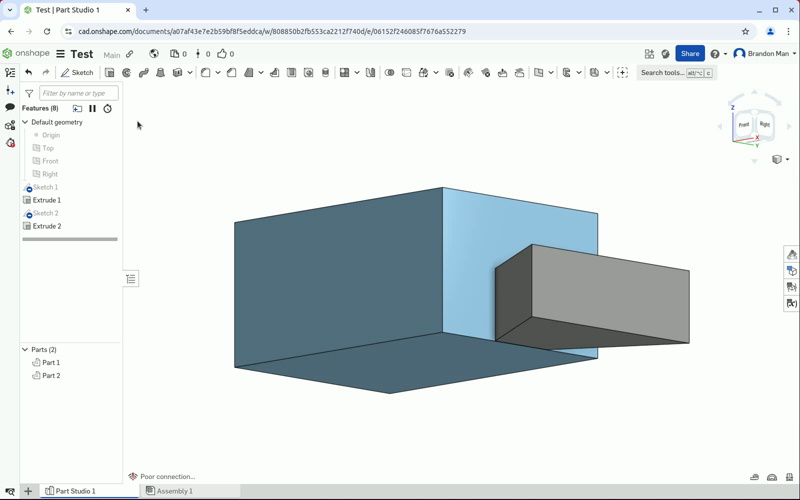
key(down, 3)
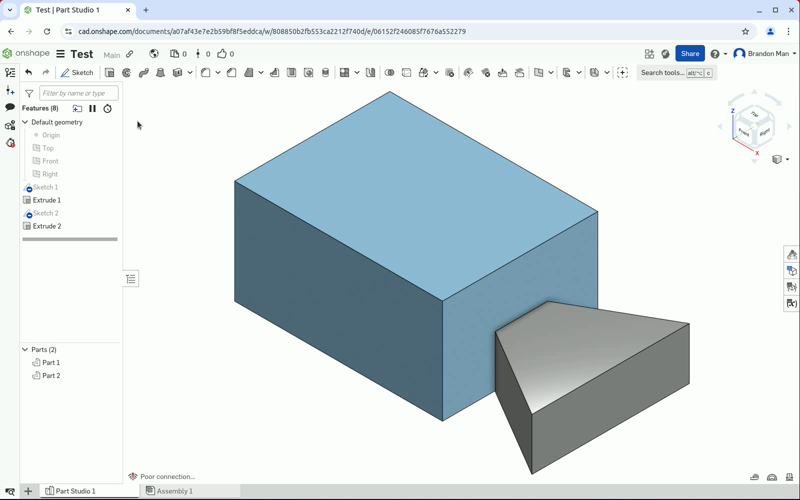
mouse_move(73, 189)
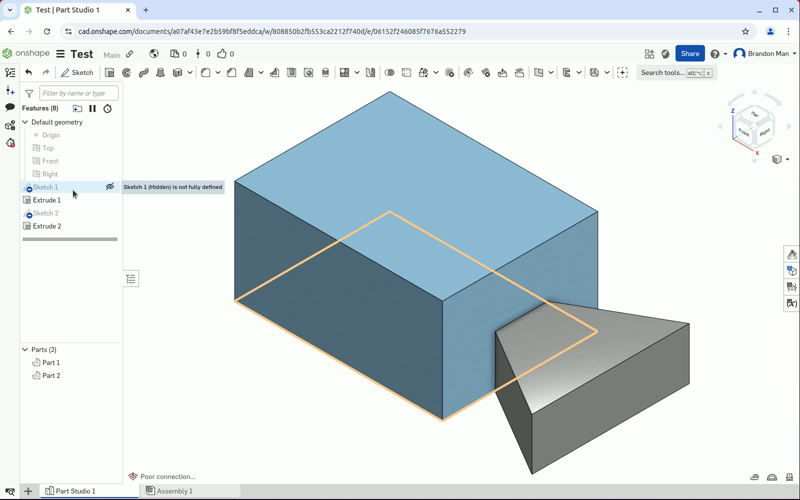
click(73, 189)